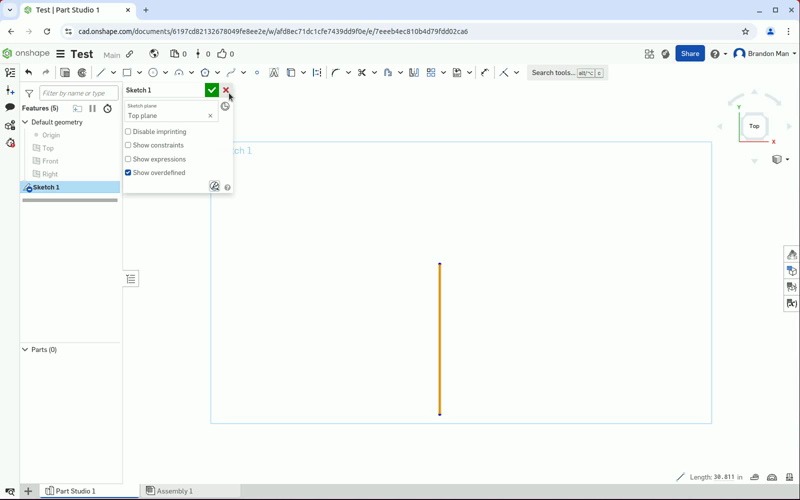
key(shift+h)
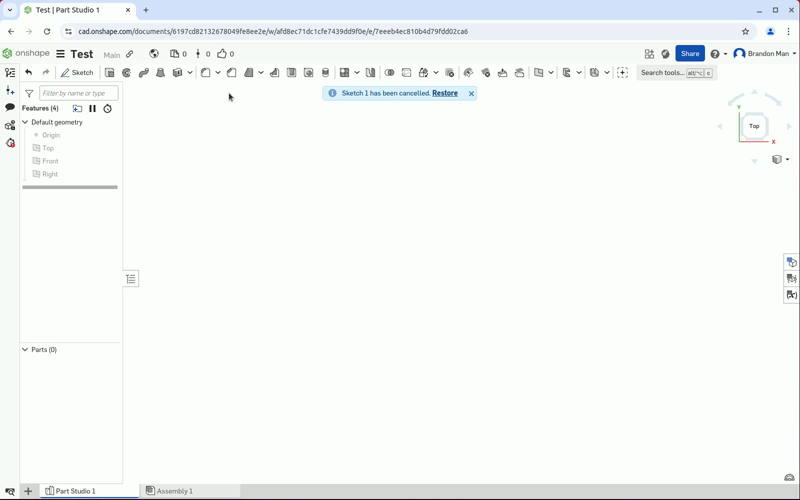
mouse_move(73, 352)
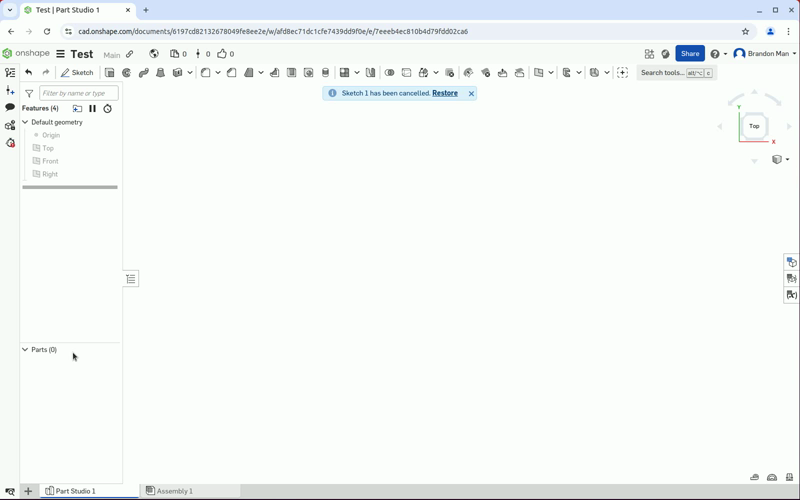
key(y)
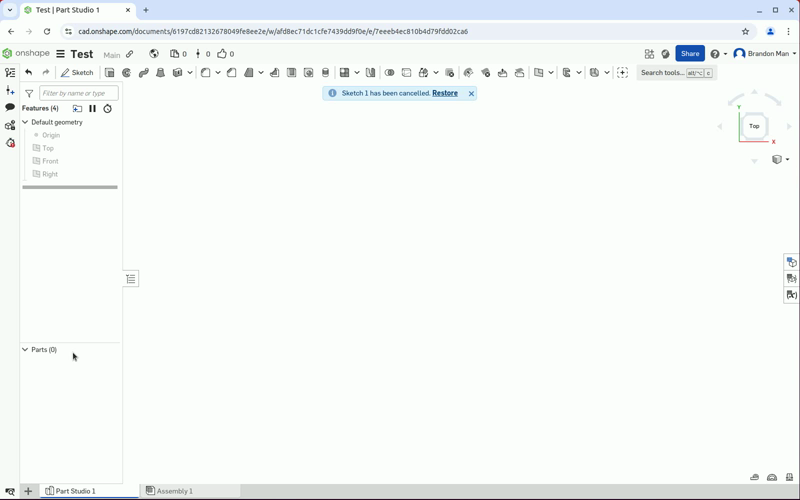
key(shift+p)
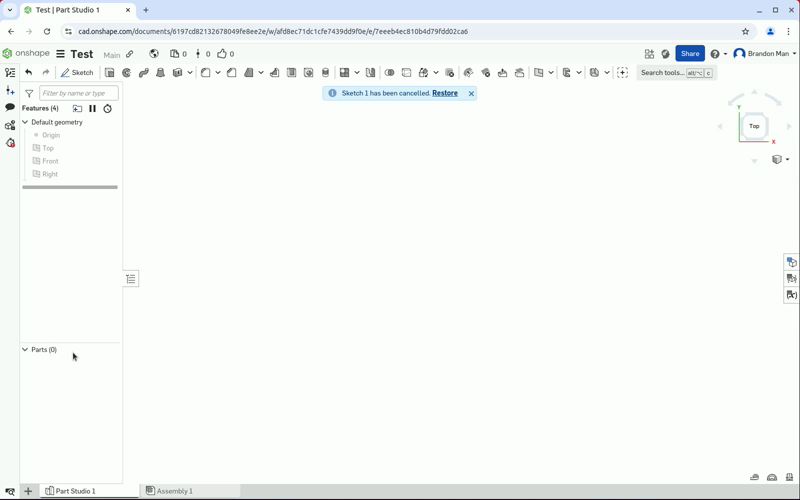
key(space)
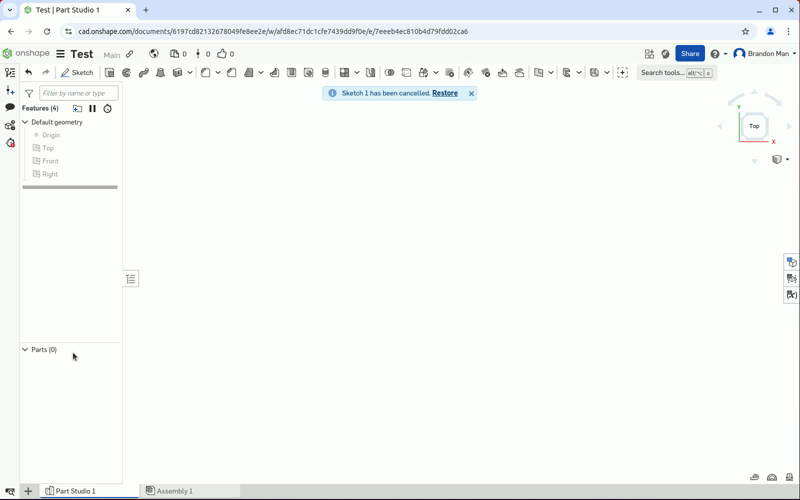
key_down(shift)
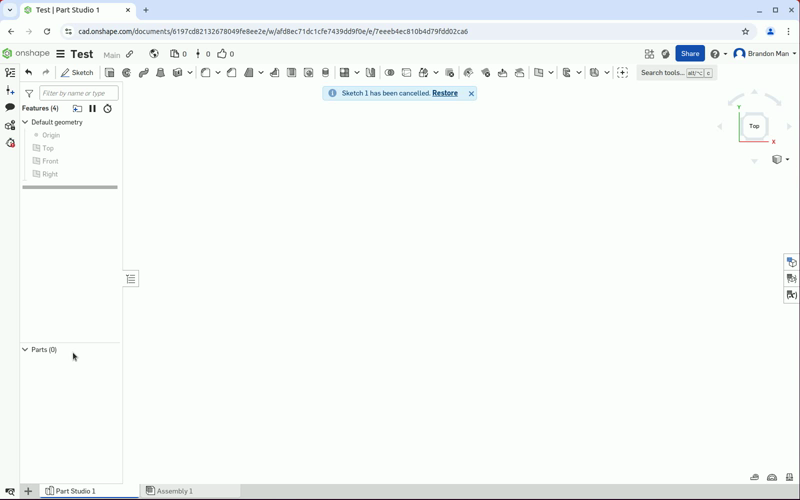
key(up)
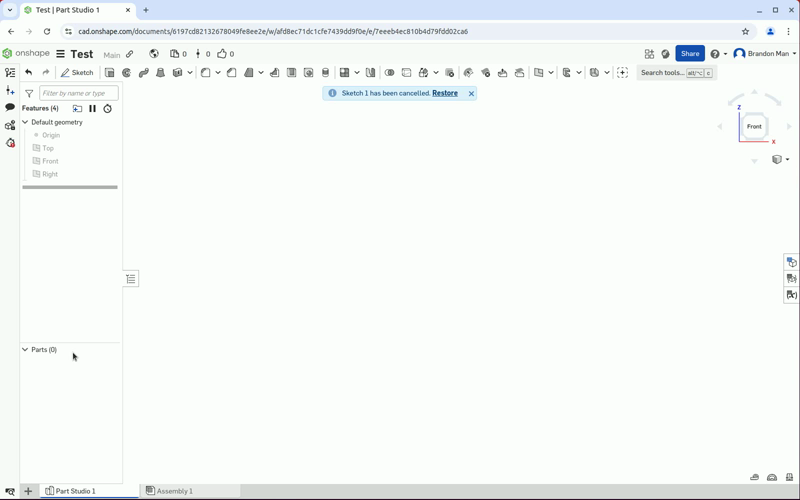
key_up(shift)
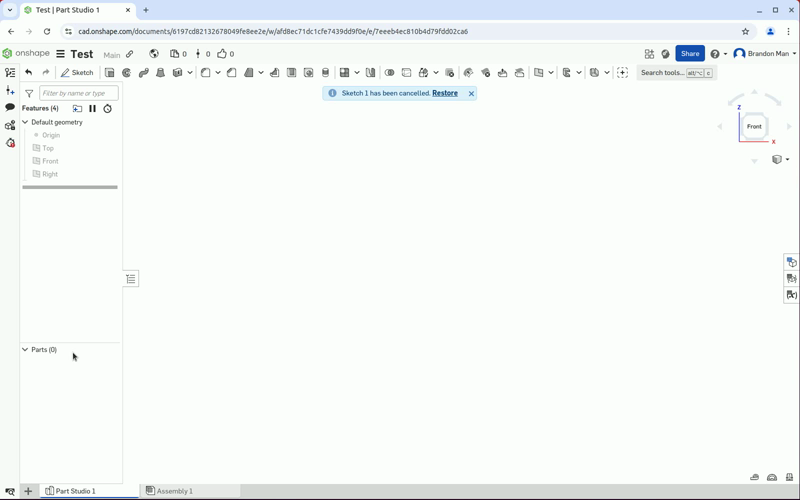
mouse_move(73, 352)
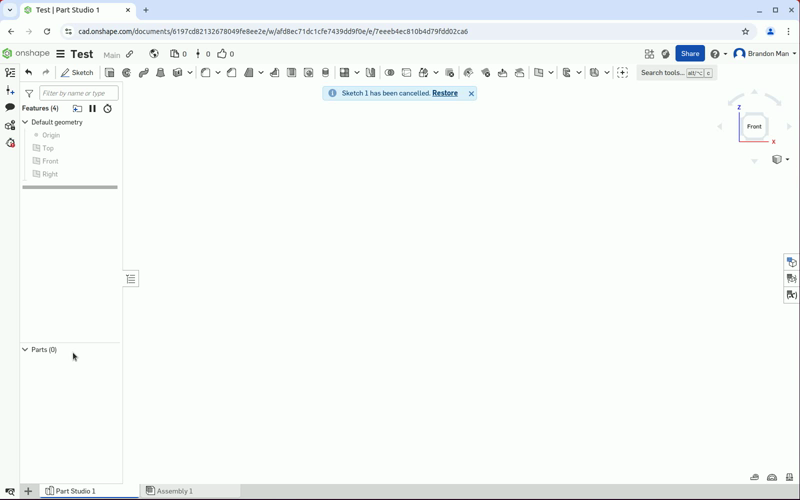
key(shift+y)
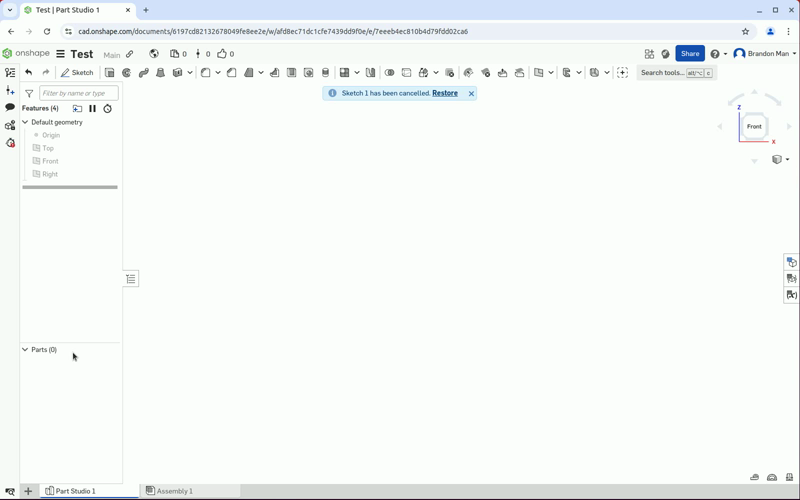
key(shift+s)
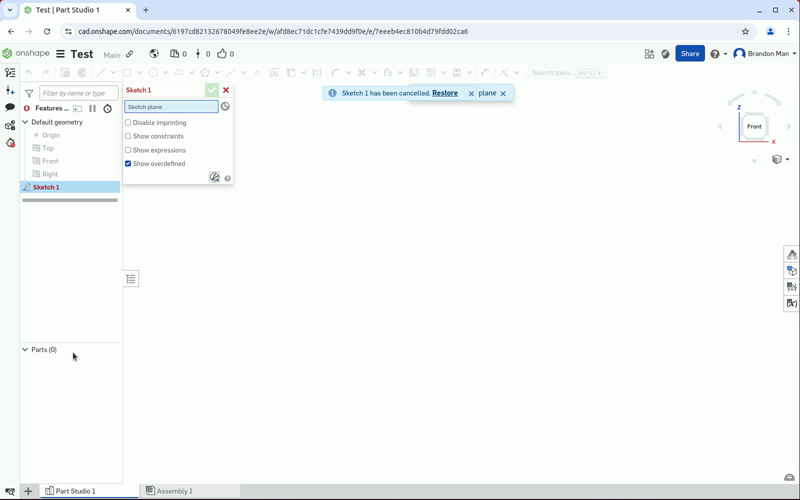
mouse_move(73, 163)
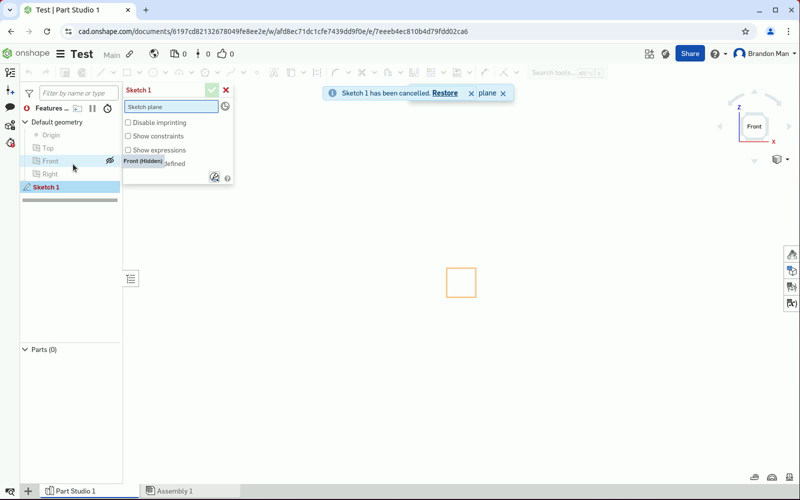
click(73, 163)
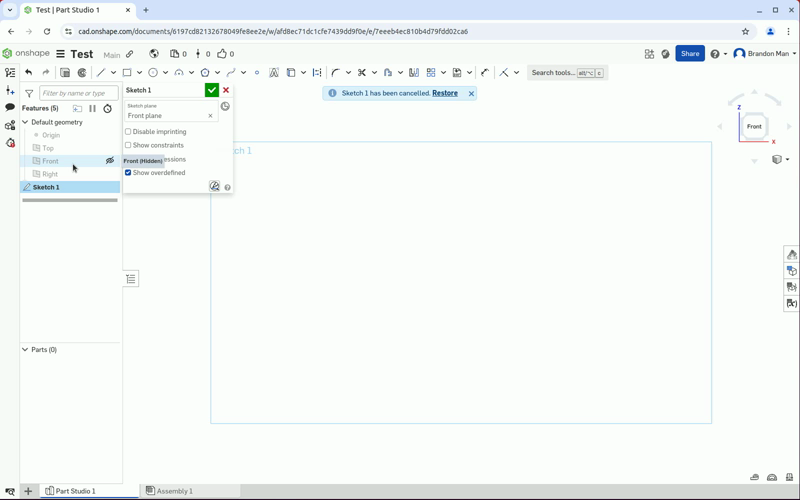
mouse_move(73, 352)
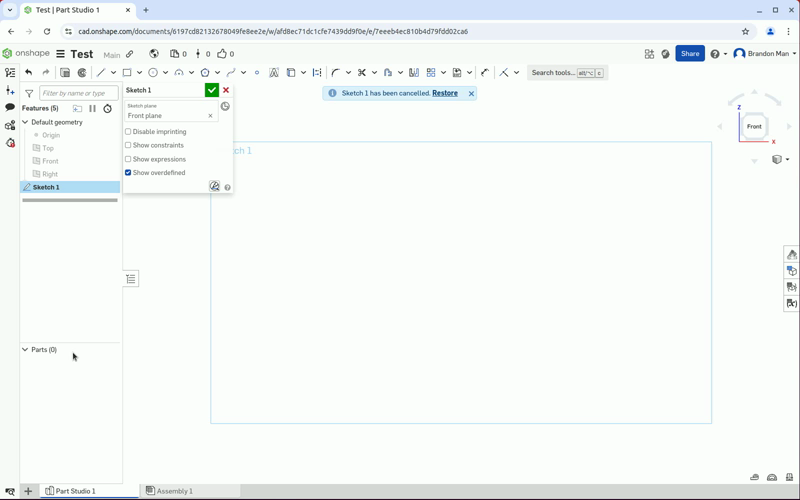
key(y)
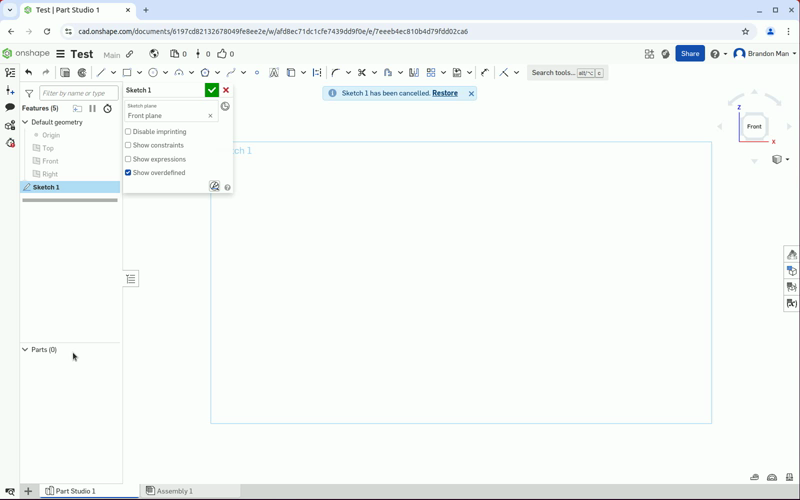
key(c)
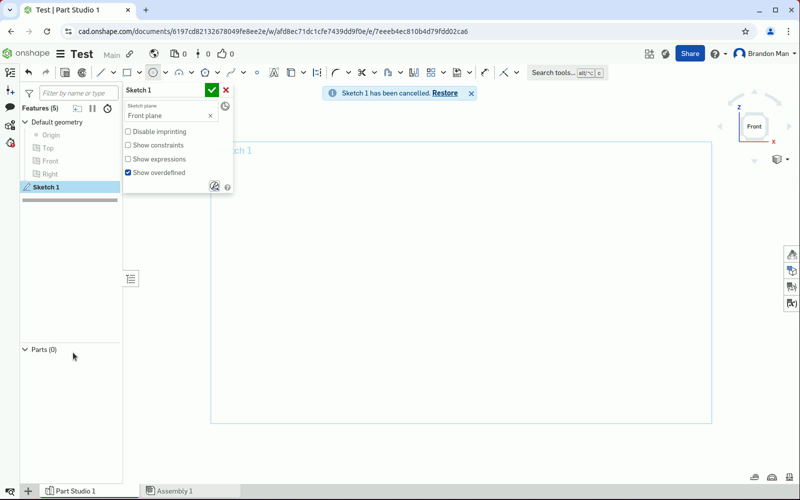
key_down(shift)
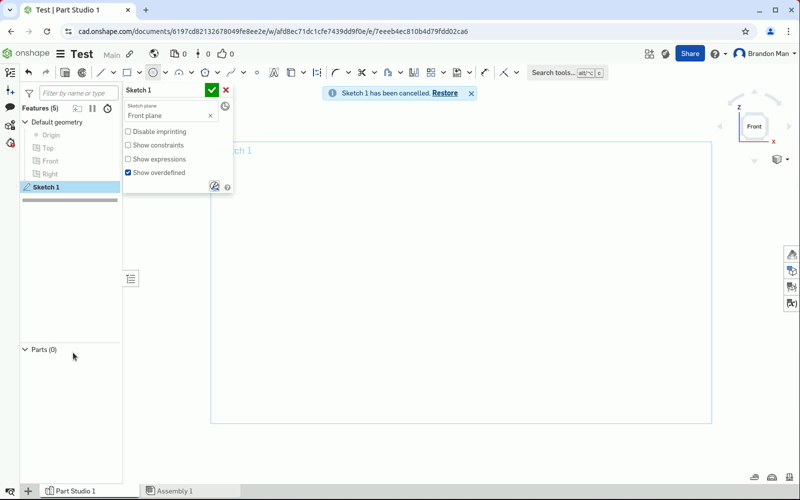
mouse_move(461, 282)
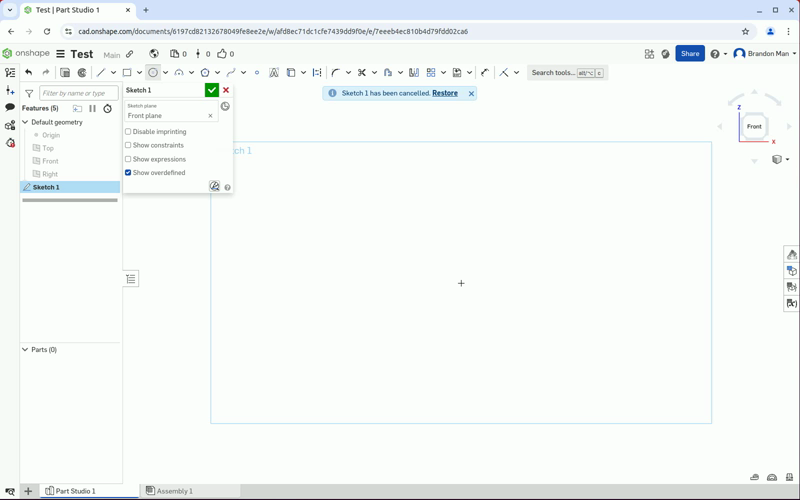
click(461, 282)
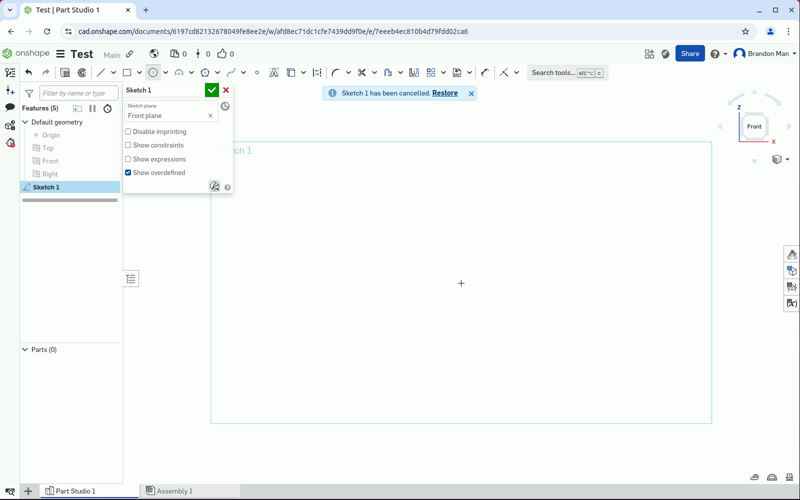
key_up(shift)
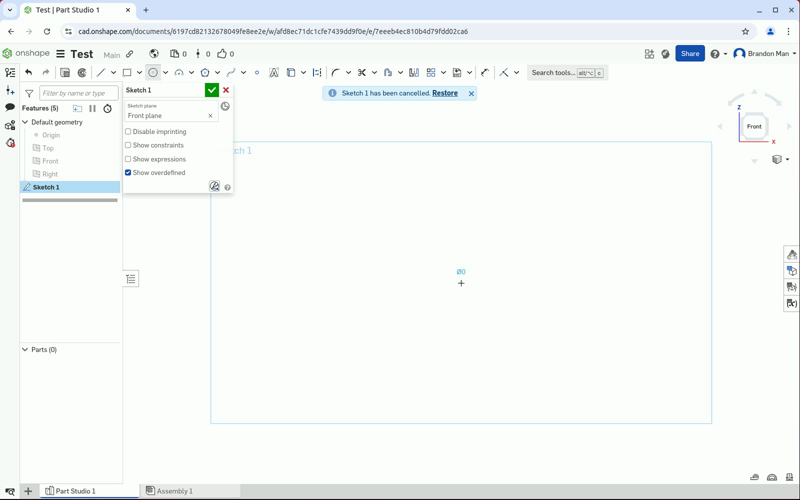
mouse_move(574, 282)
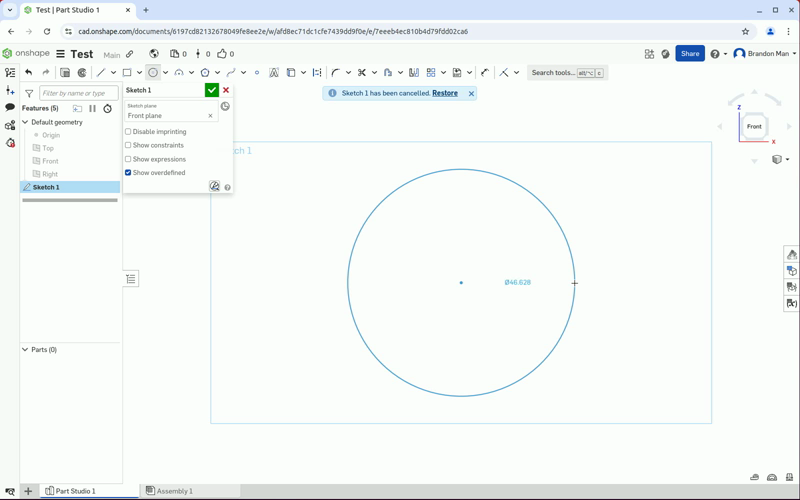
click(574, 282)
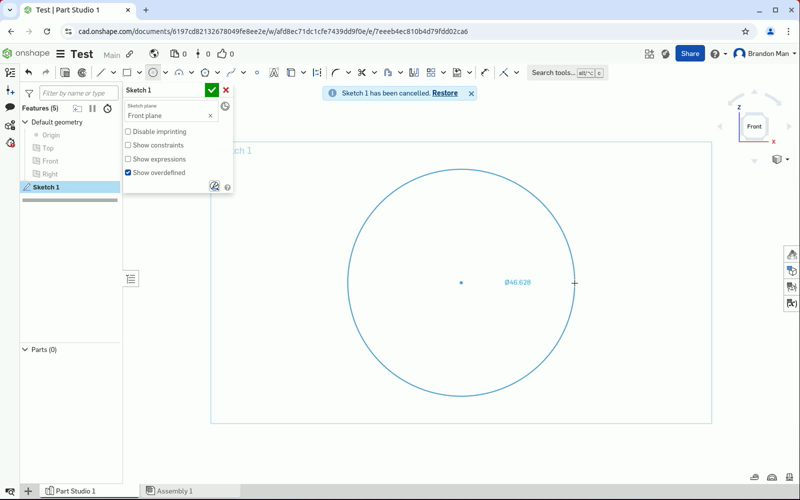
key(esc)
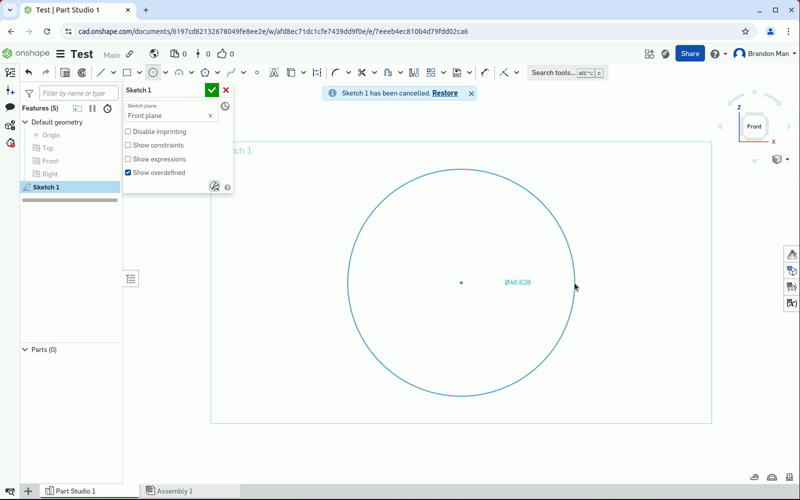
key(c)
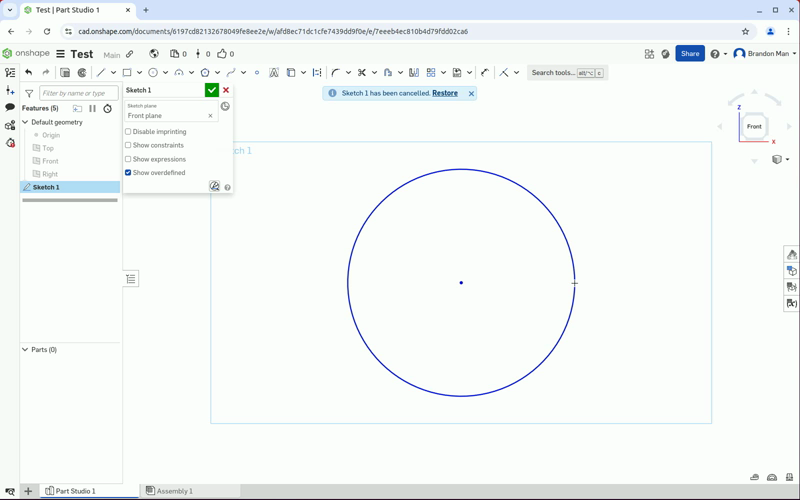
key_down(shift)
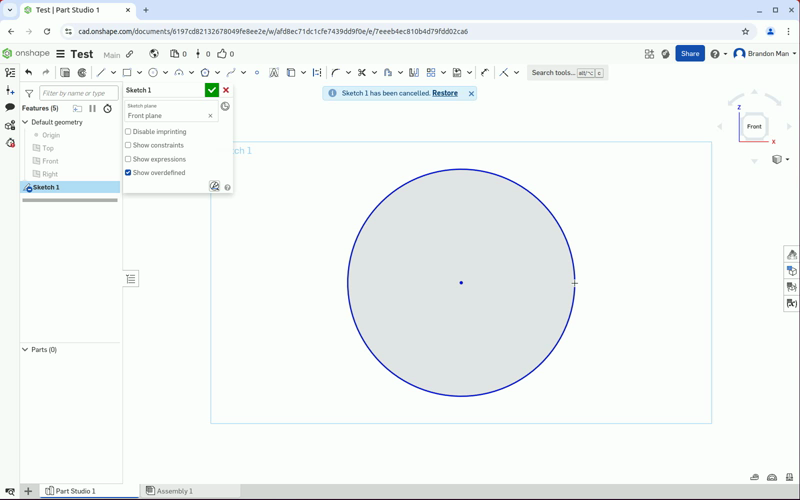
mouse_move(369, 282)
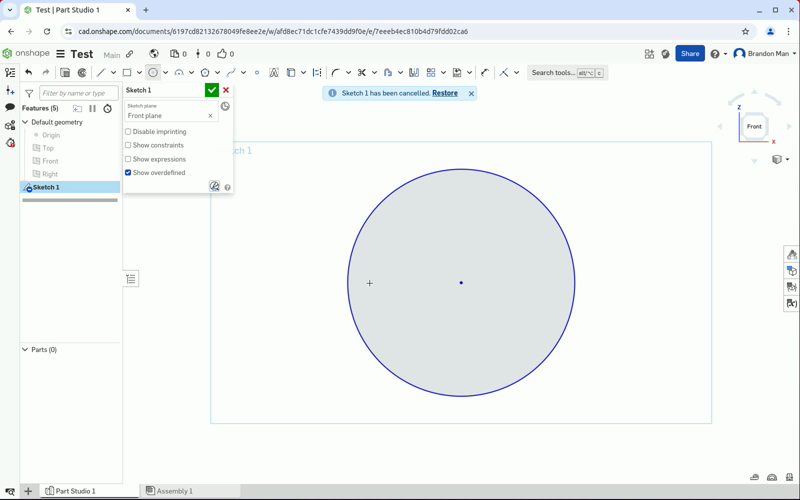
click(369, 282)
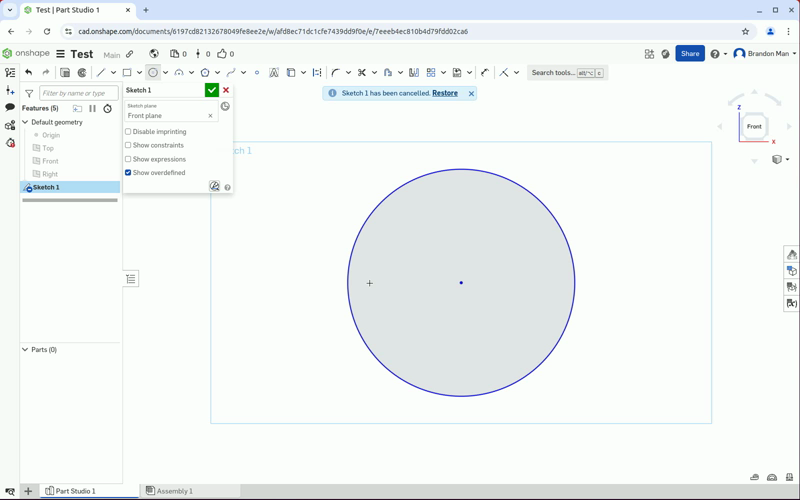
key_up(shift)
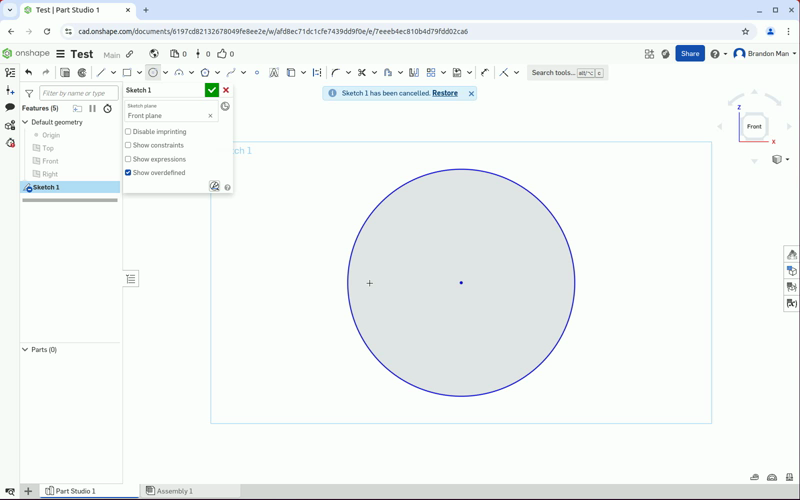
mouse_move(378, 282)
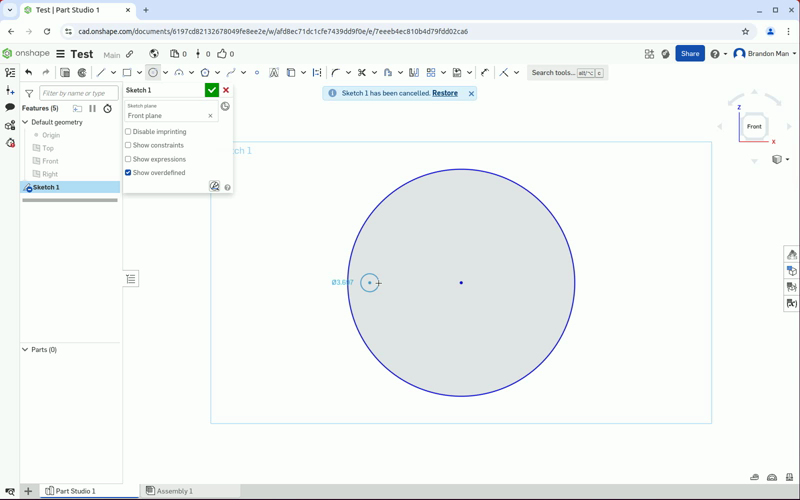
click(378, 282)
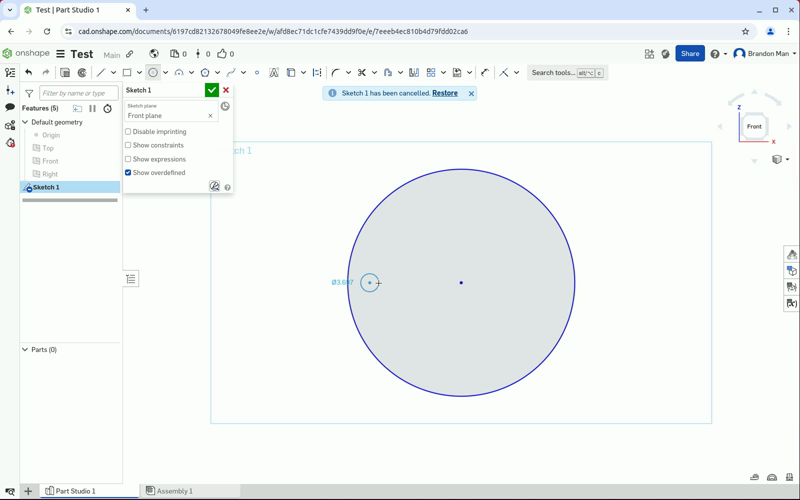
key(esc)
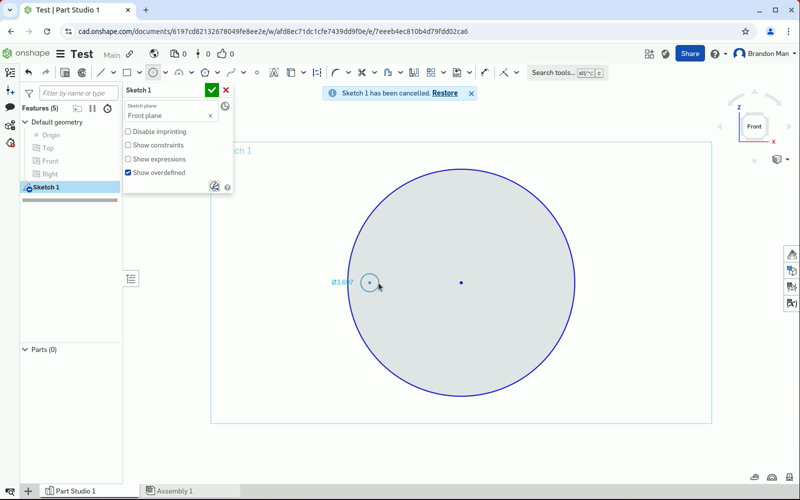
key(c)
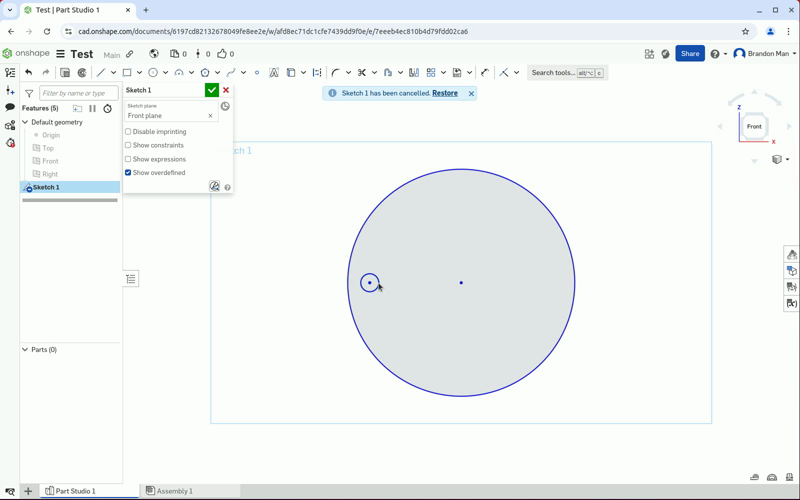
key_down(shift)
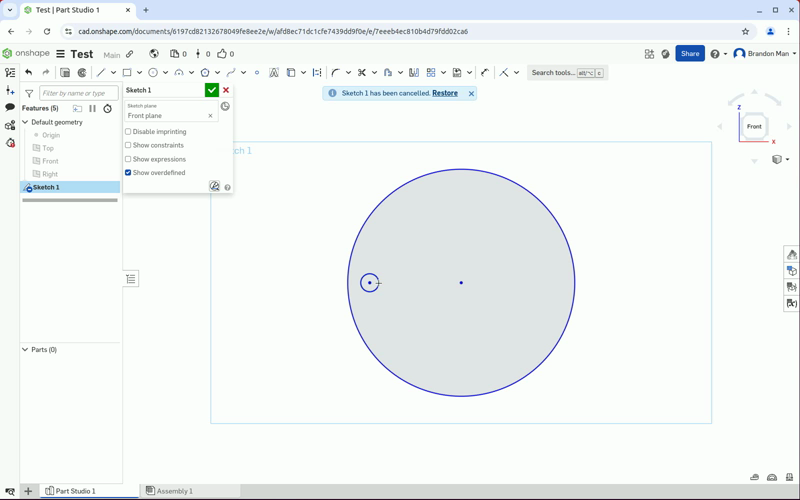
mouse_move(461, 282)
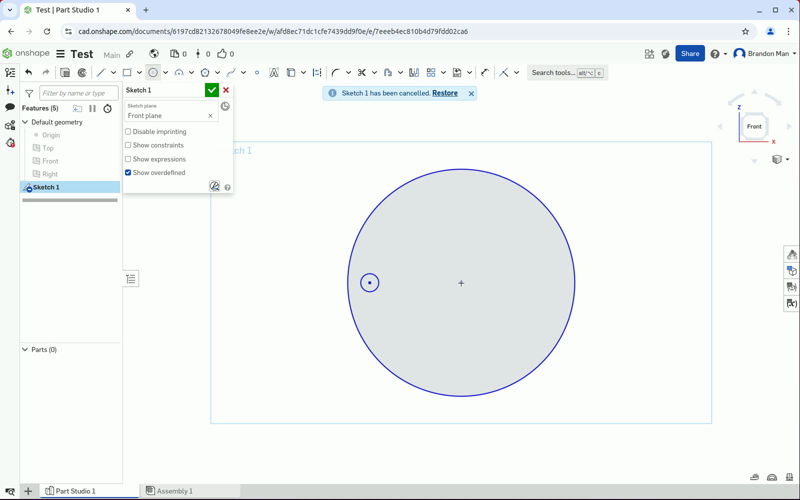
click(461, 282)
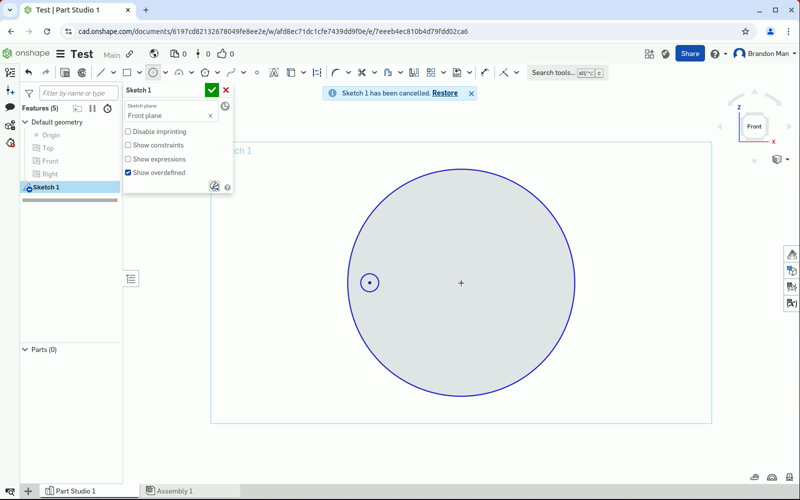
key_up(shift)
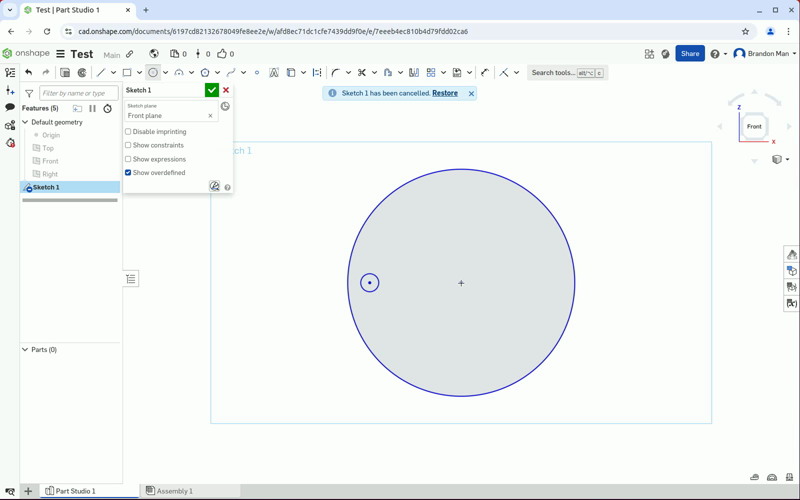
mouse_move(520, 282)
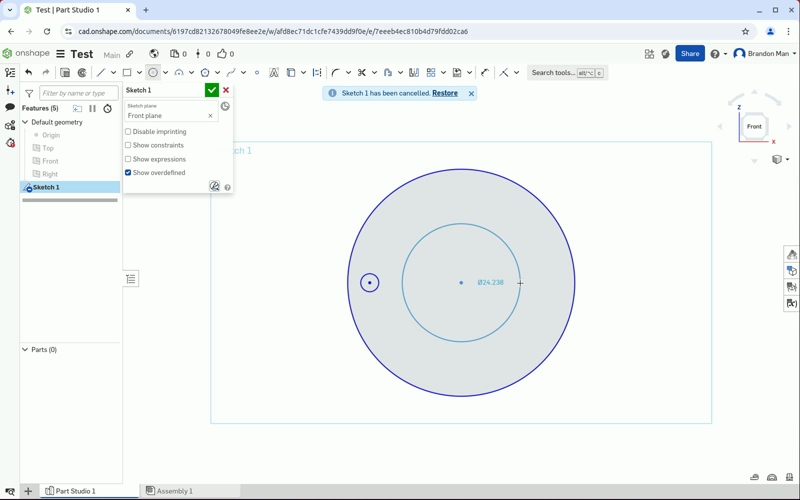
click(520, 282)
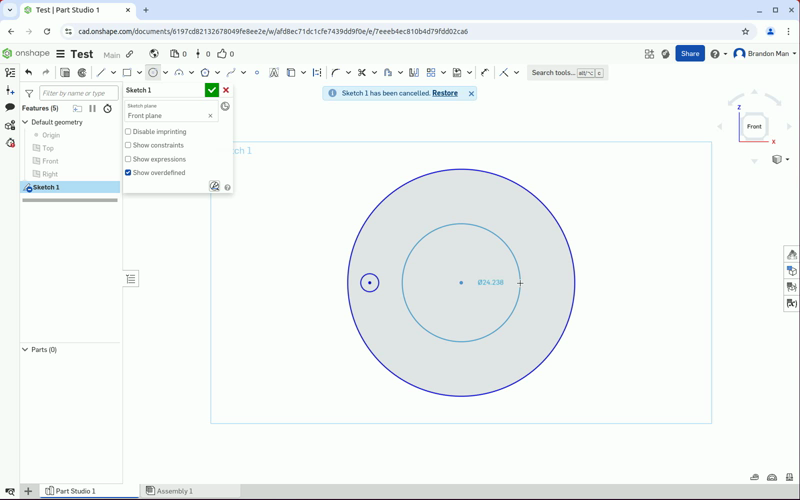
key(esc)
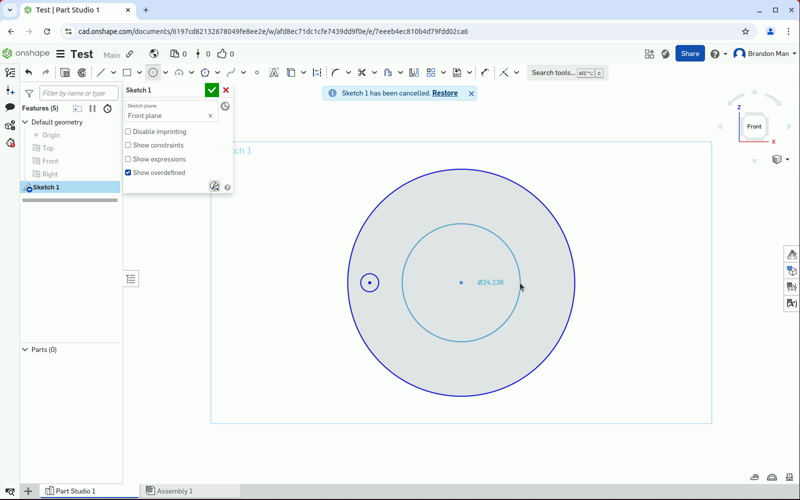
key(c)
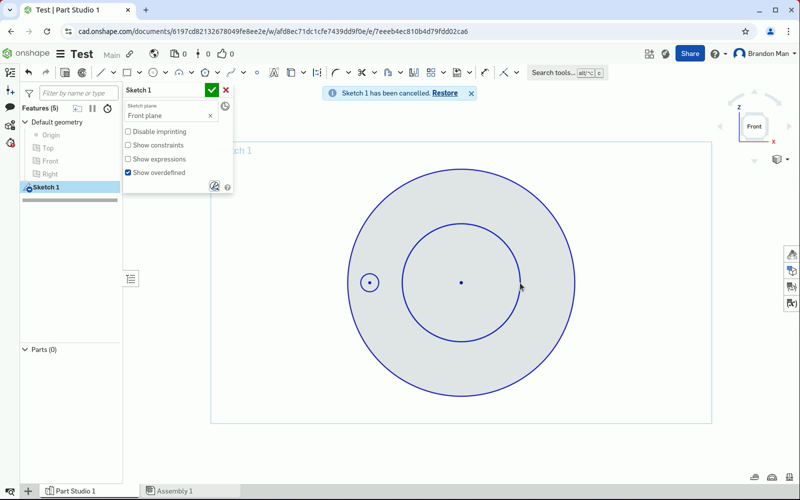
key_down(shift)
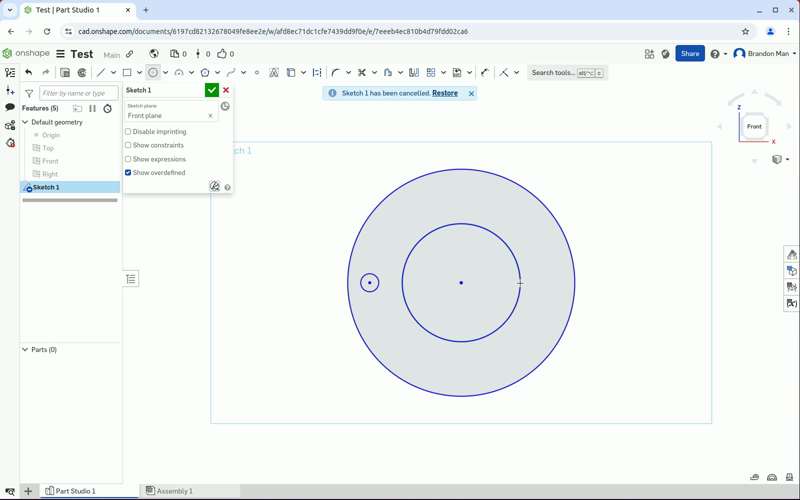
mouse_move(461, 372)
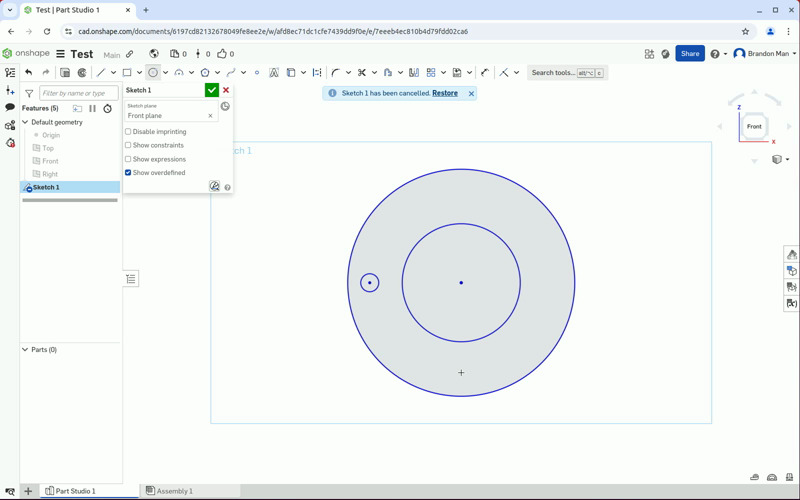
click(461, 372)
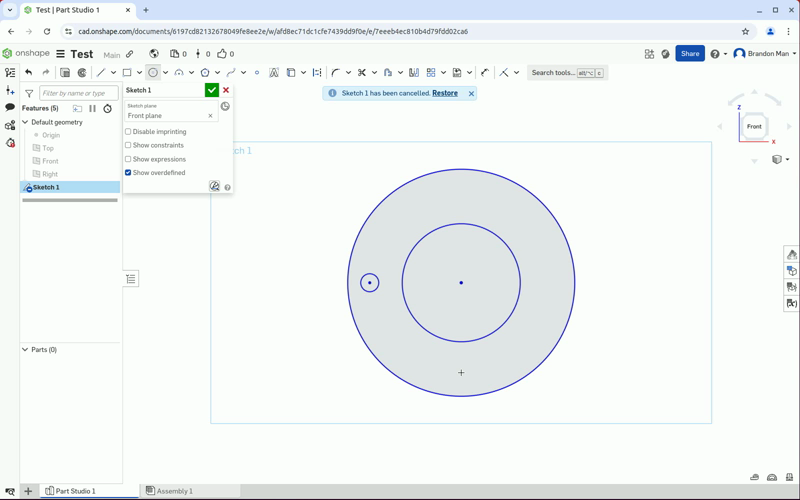
key_up(shift)
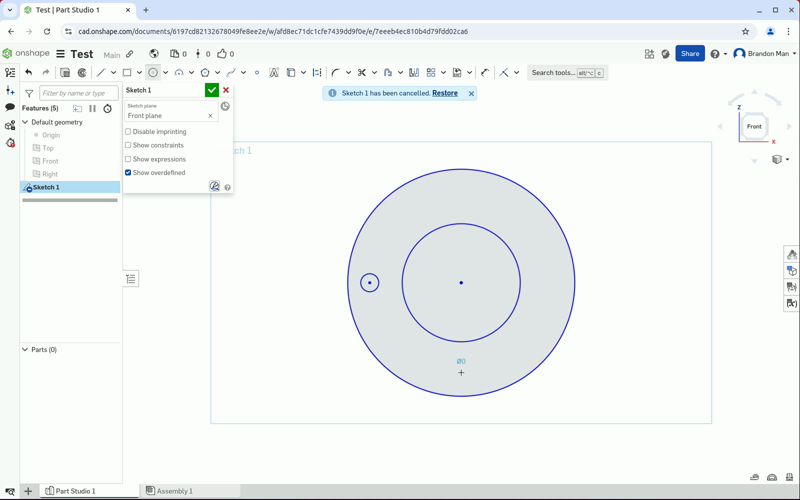
mouse_move(470, 372)
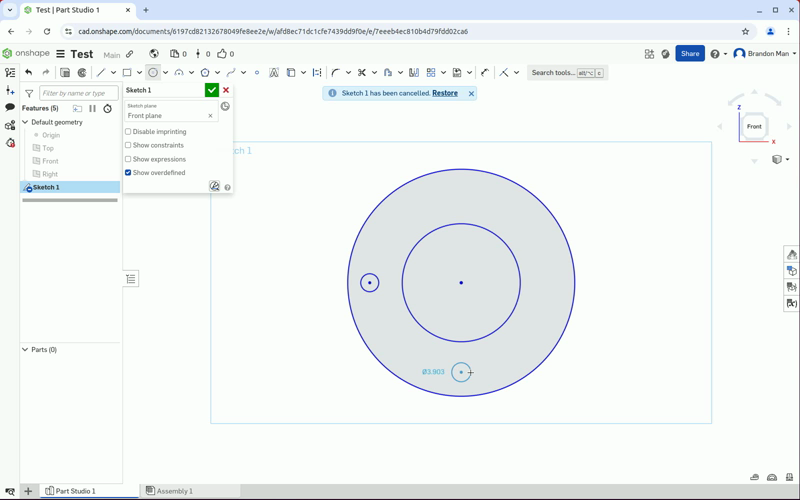
click(470, 372)
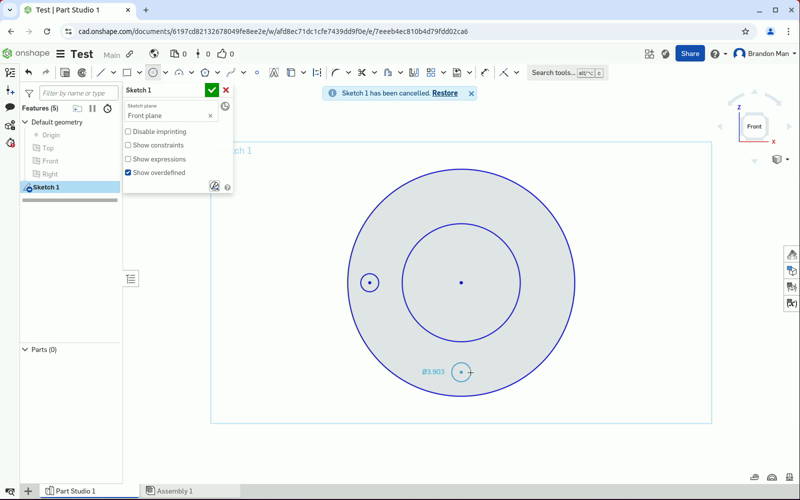
key(esc)
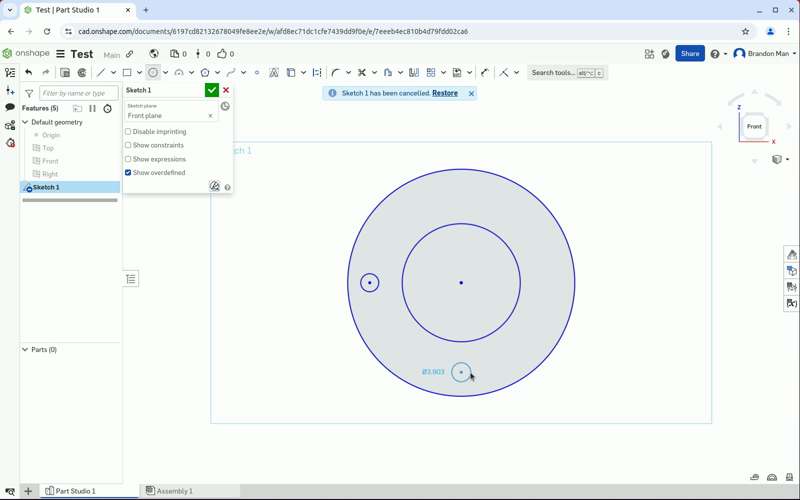
key(c)
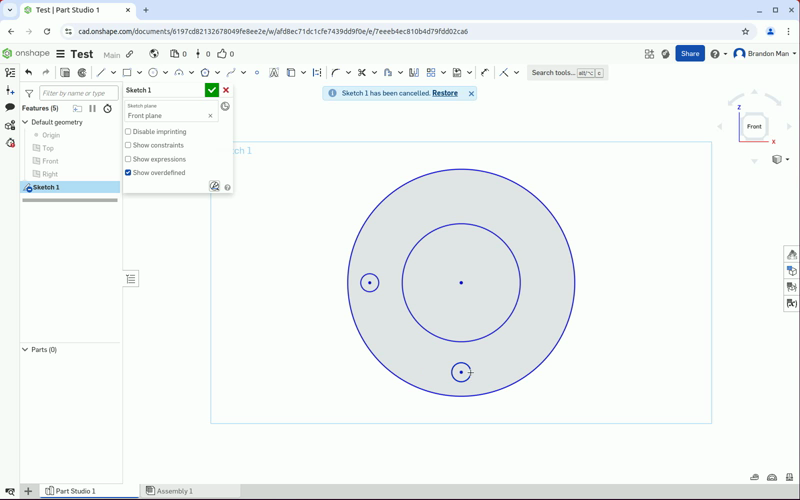
key_down(shift)
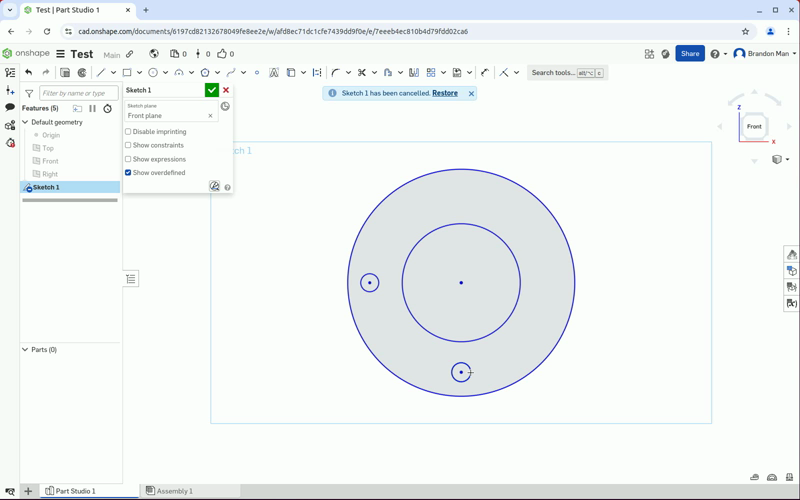
mouse_move(461, 195)
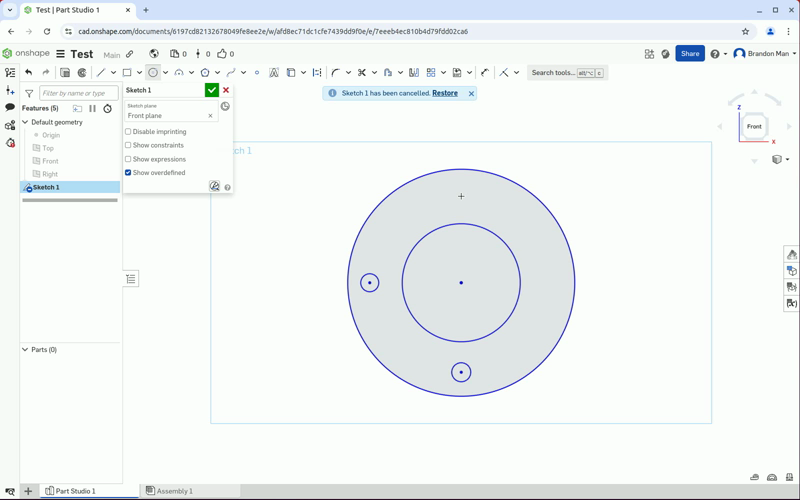
click(461, 195)
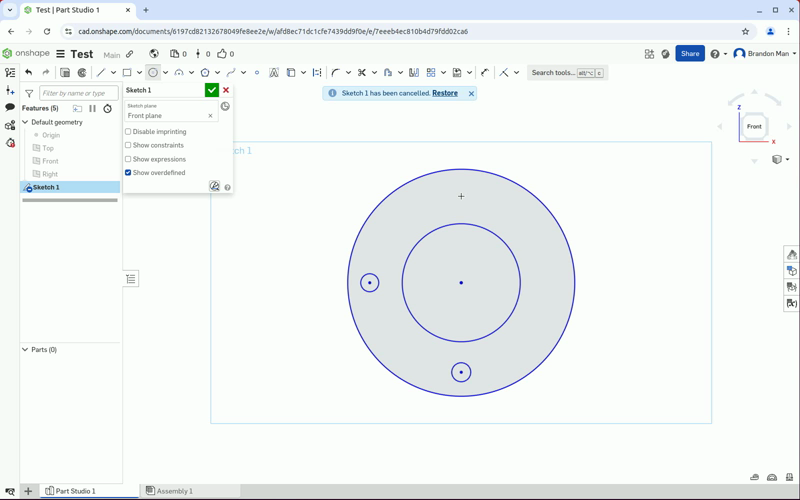
key_up(shift)
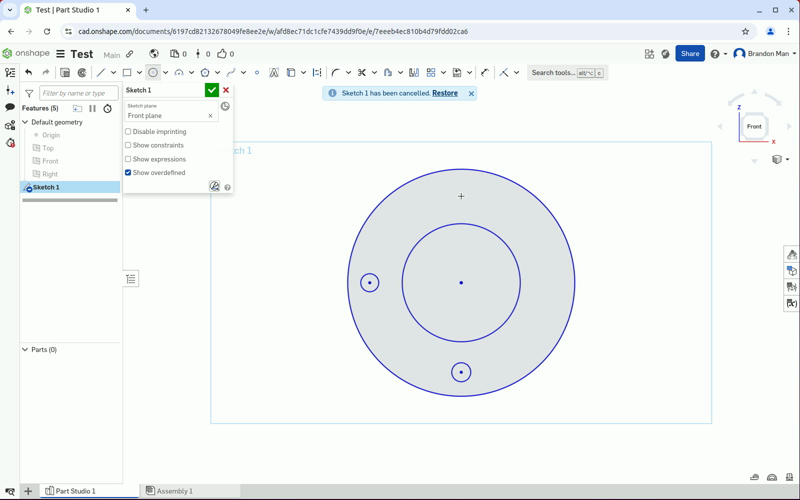
mouse_move(470, 195)
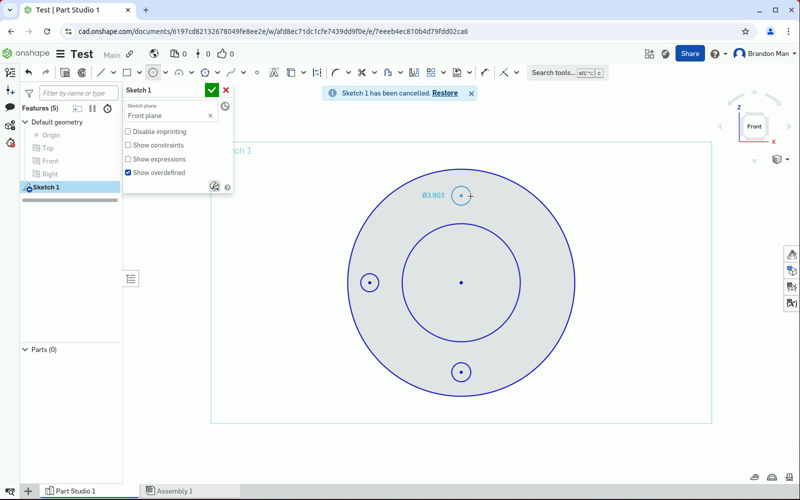
click(470, 195)
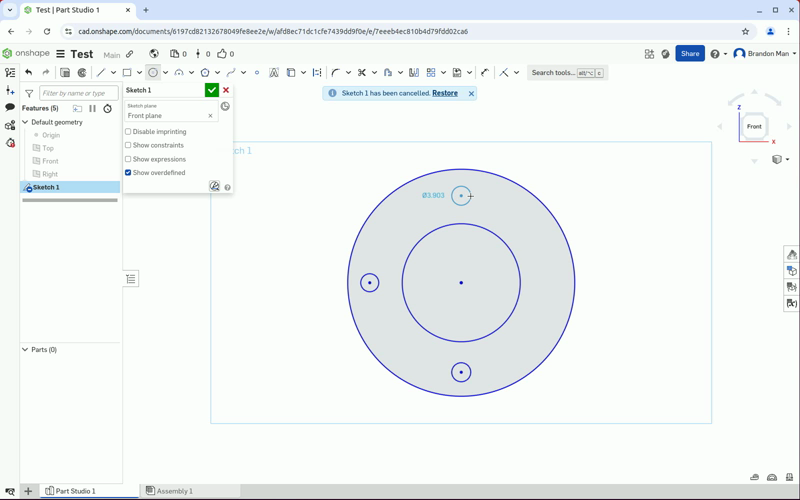
key(esc)
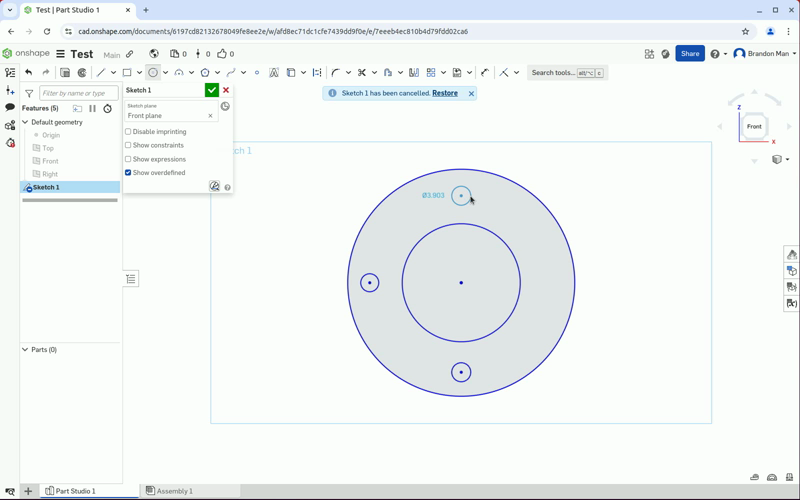
key(c)
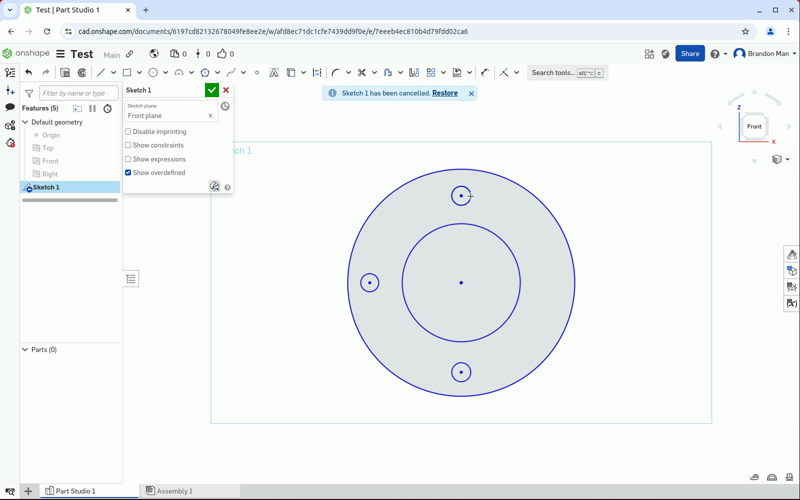
key_down(shift)
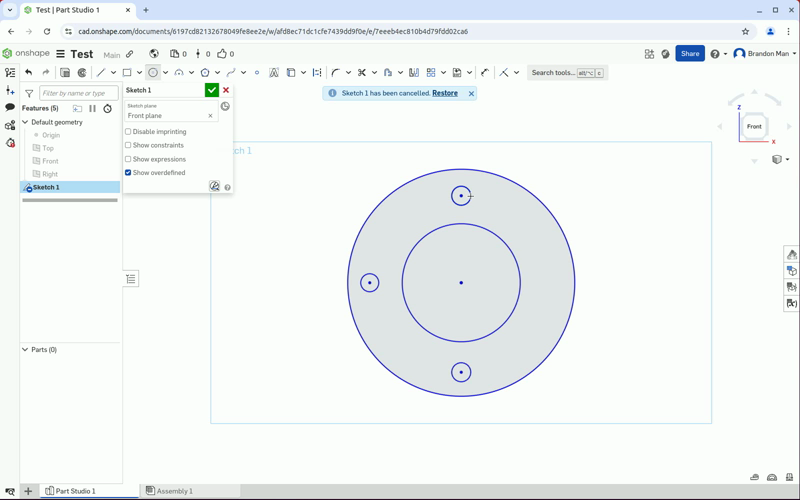
mouse_move(550, 282)
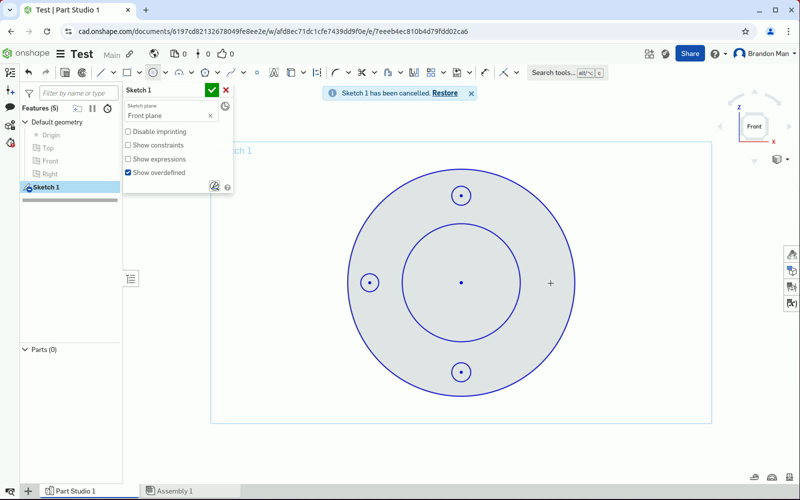
click(550, 282)
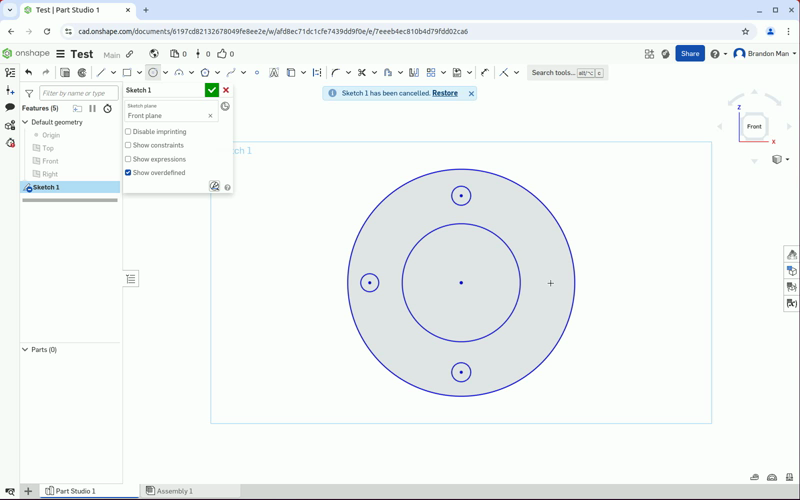
key_up(shift)
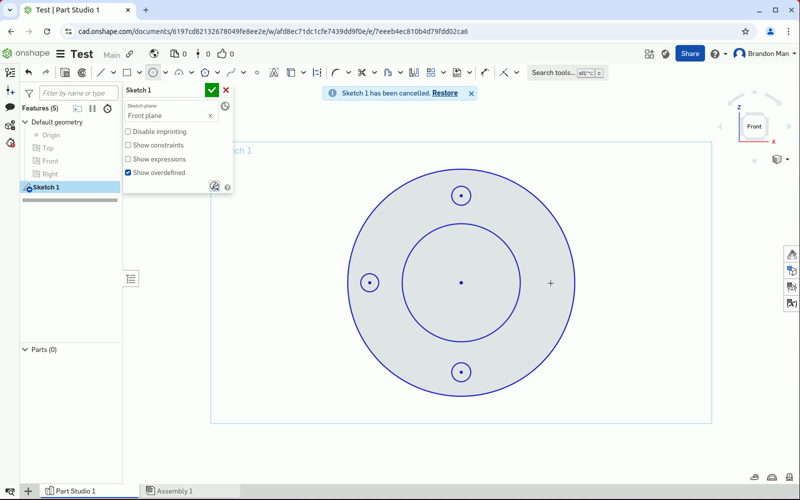
mouse_move(560, 282)
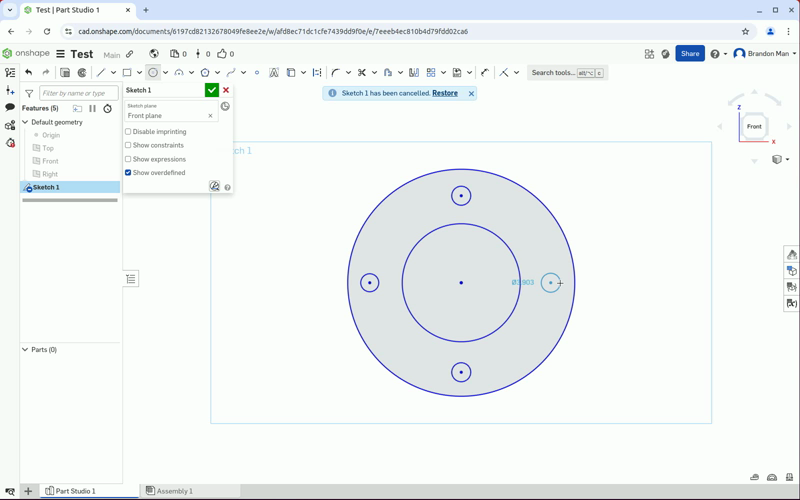
click(560, 282)
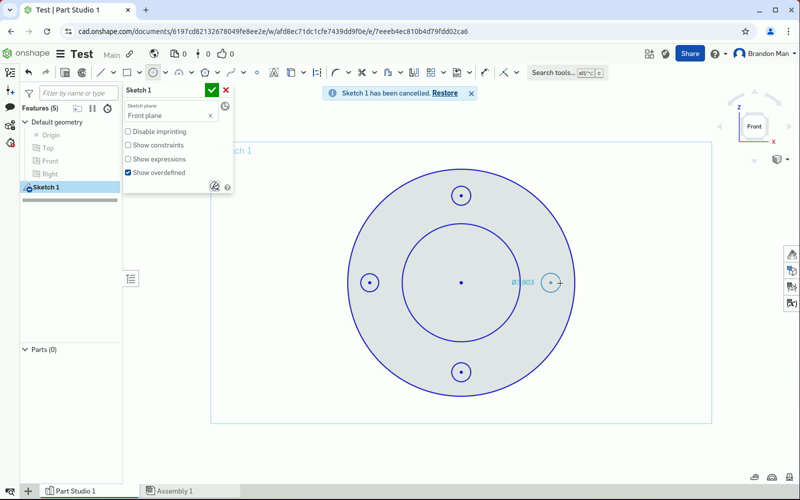
key(esc)
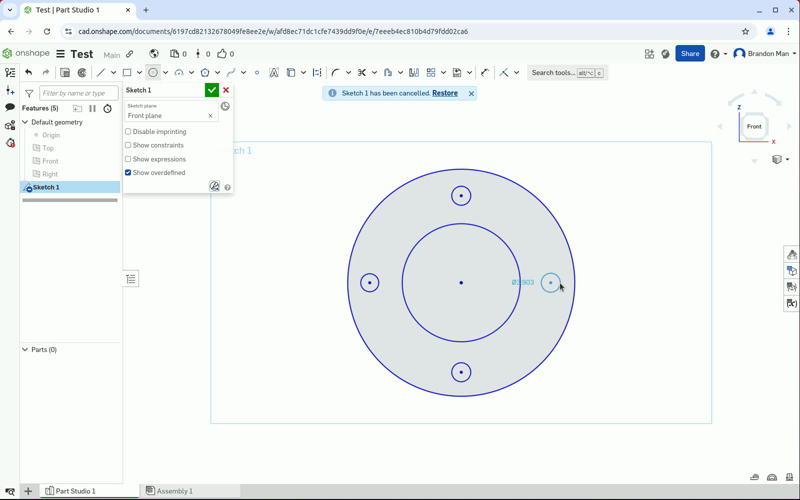
mouse_move(402, 352)
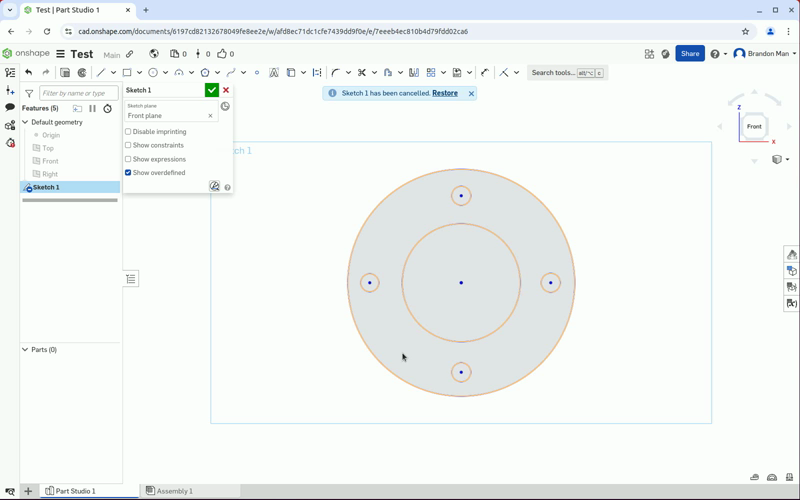
click(402, 352)
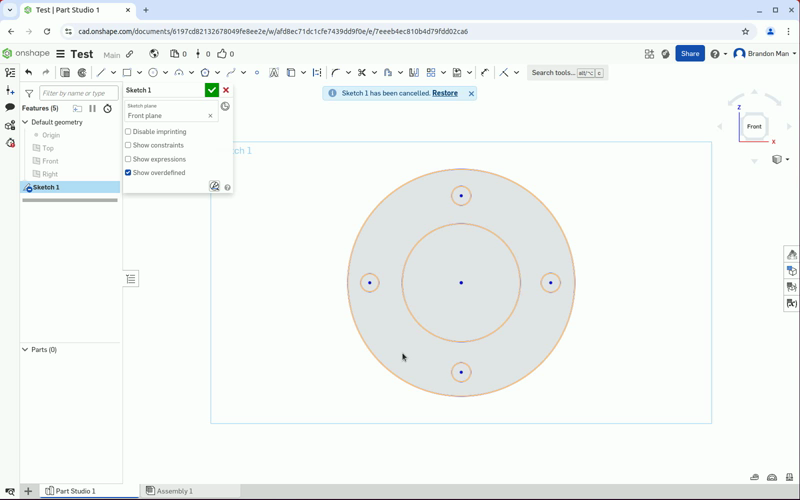
mouse_move(73, 352)
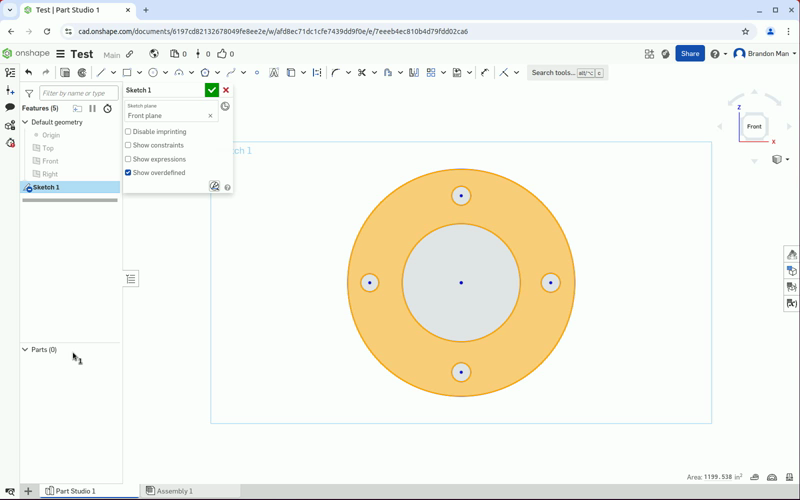
key(shift+y)
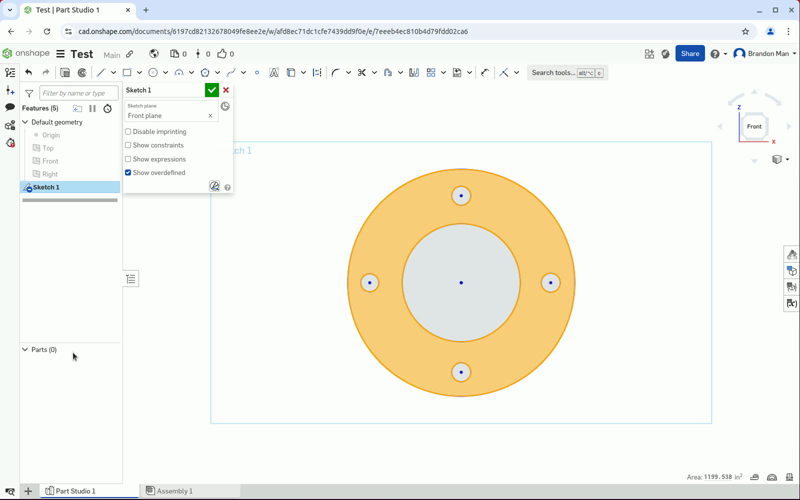
key(shift+e)
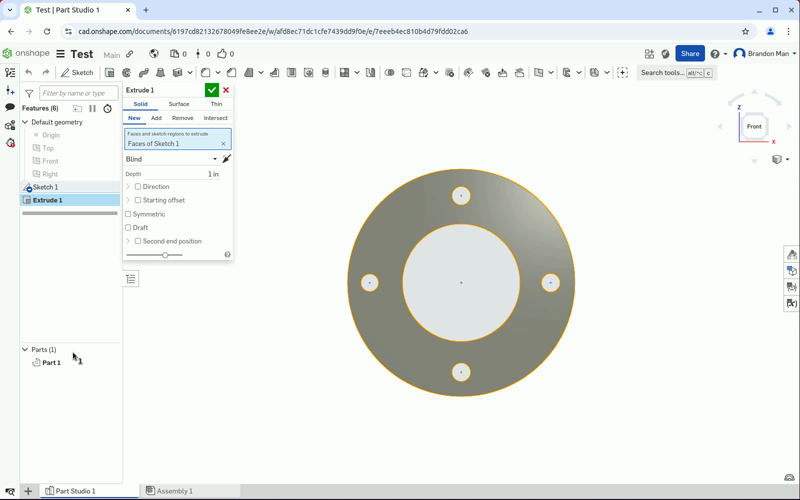
mouse_move(143, 106)
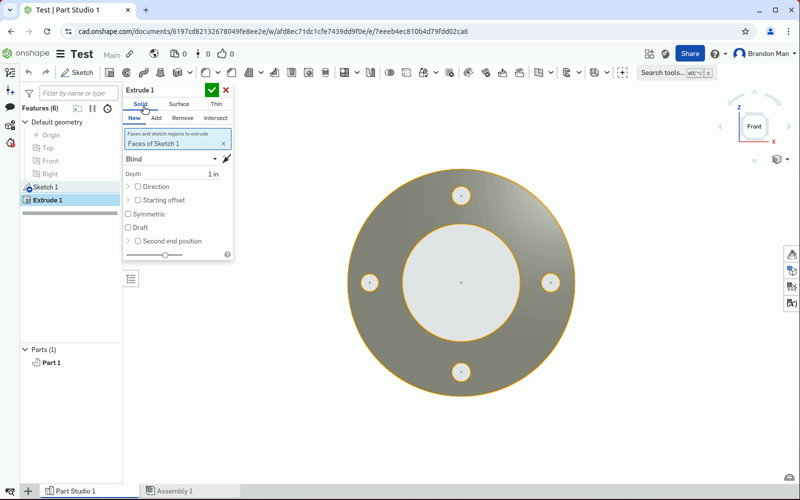
click(143, 106)
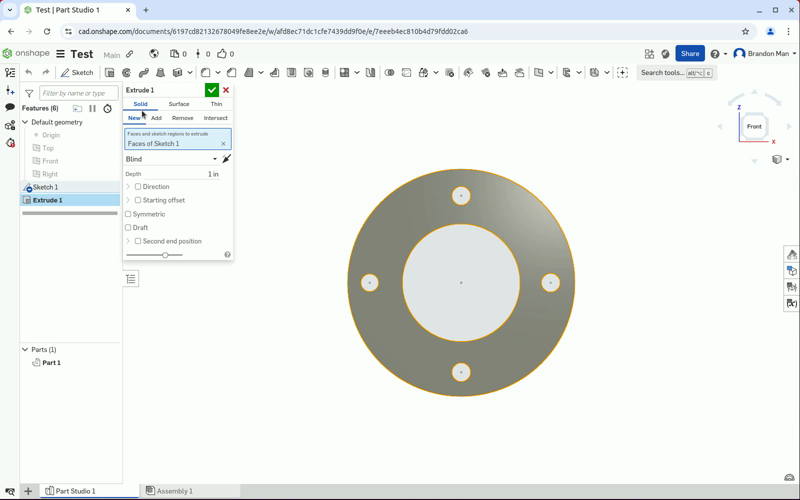
mouse_move(137, 120)
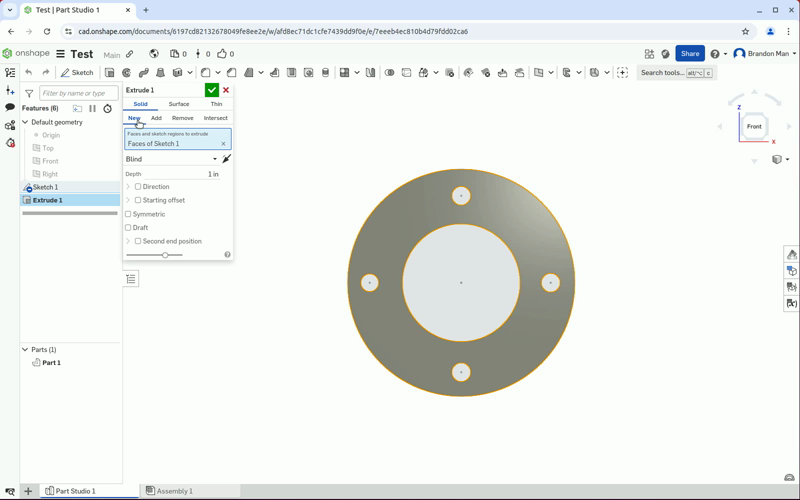
click(137, 120)
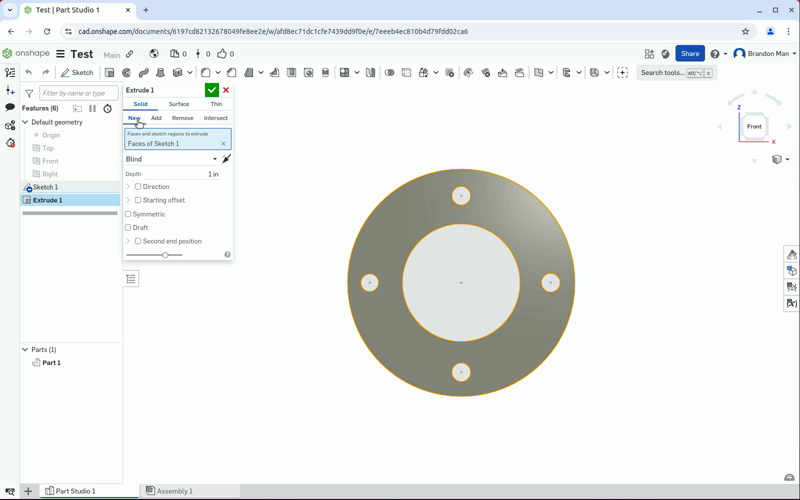
key(tab, 4)
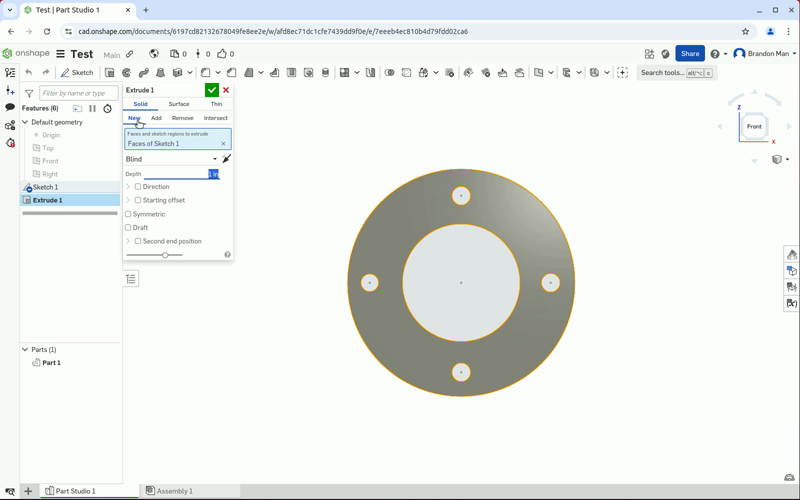
text(7.462)
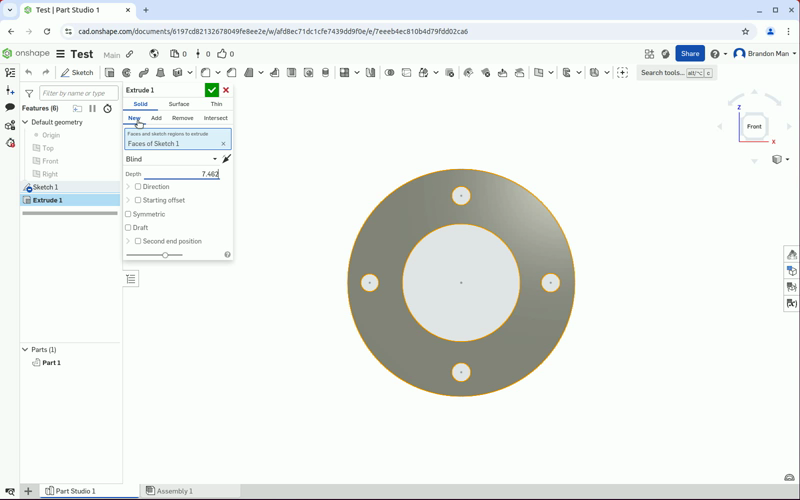
key(enter)
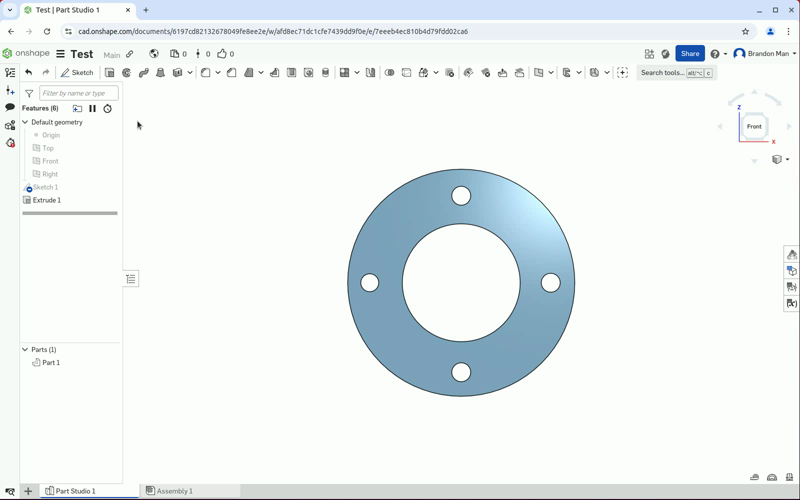
key(shift+h)
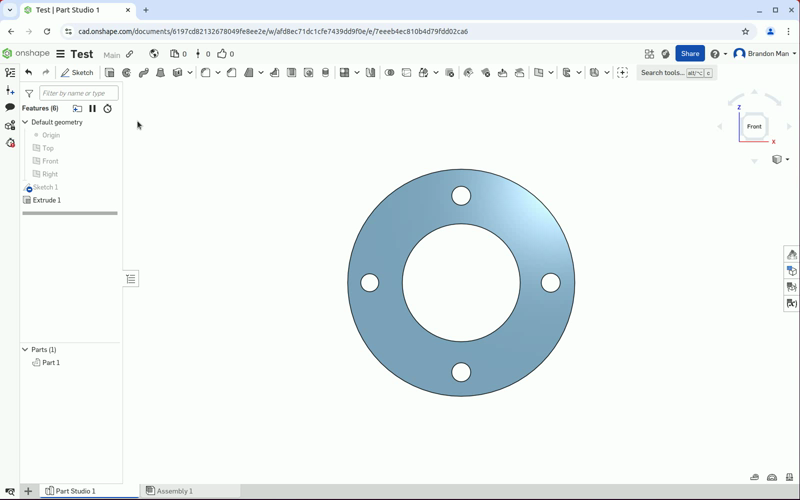
key(shift+h)
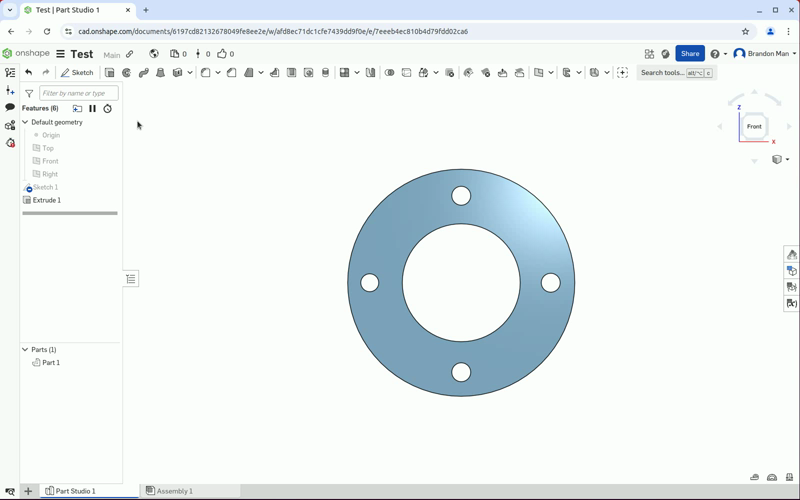
mouse_move(73, 189)
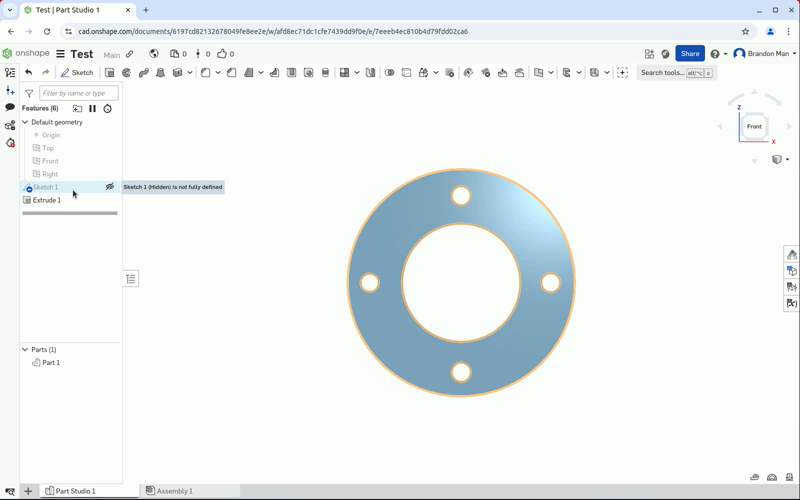
click(73, 189)
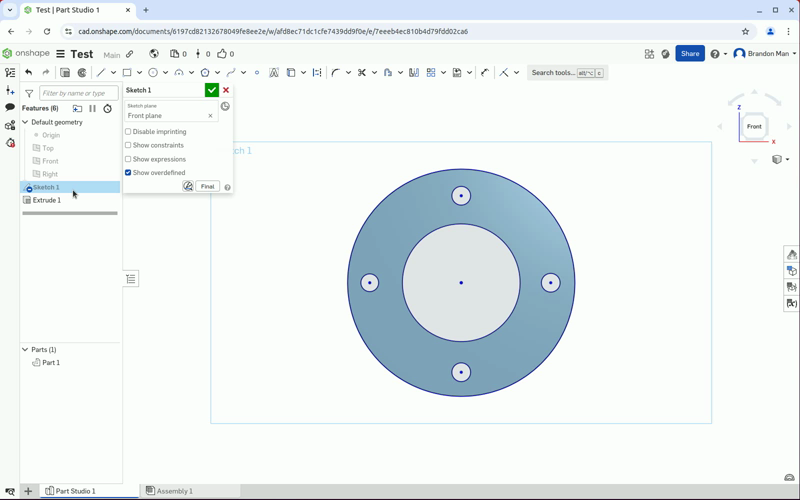
mouse_move(229, 92)
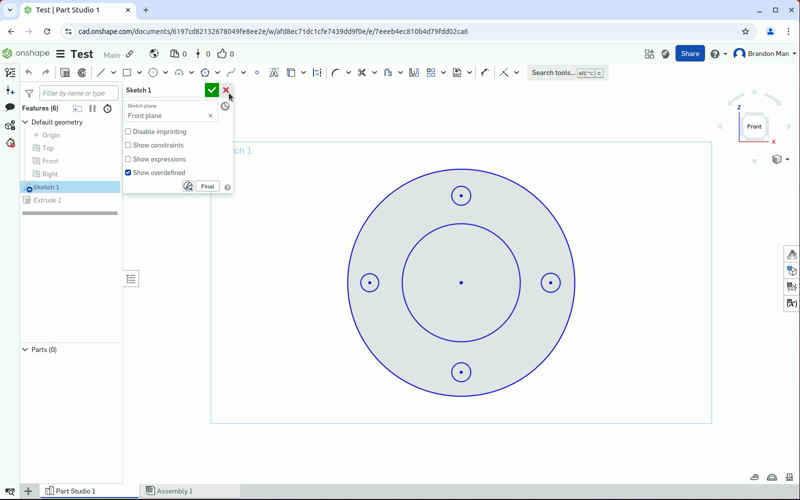
click(229, 92)
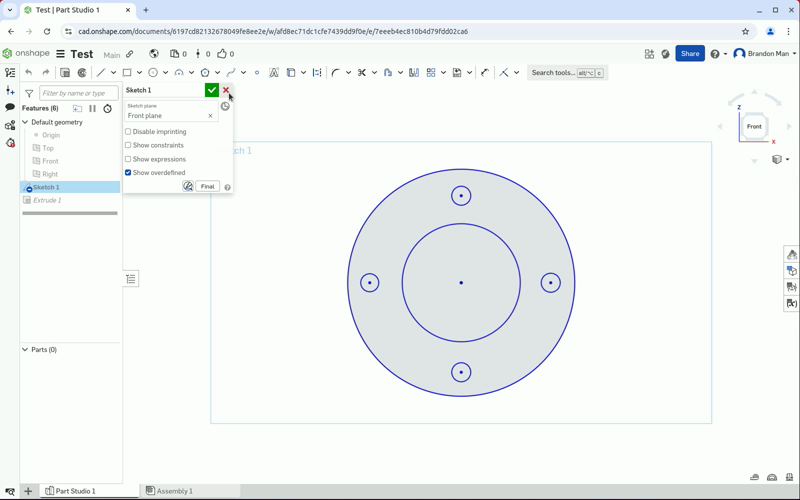
key(shift+s)
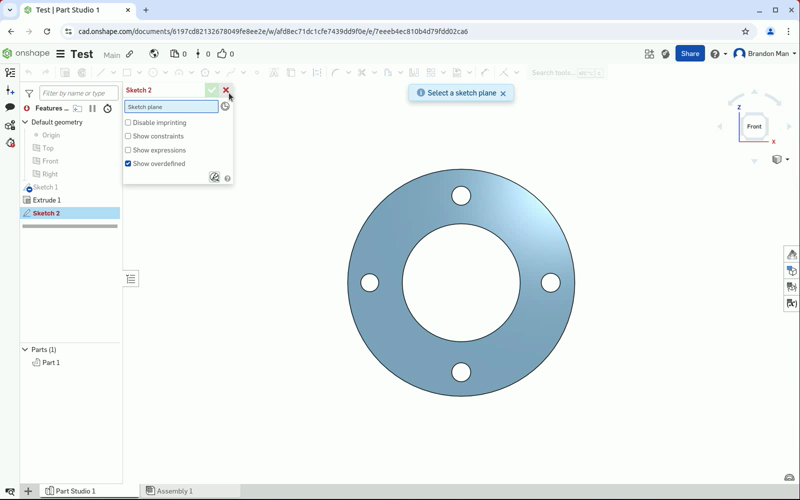
mouse_move(73, 163)
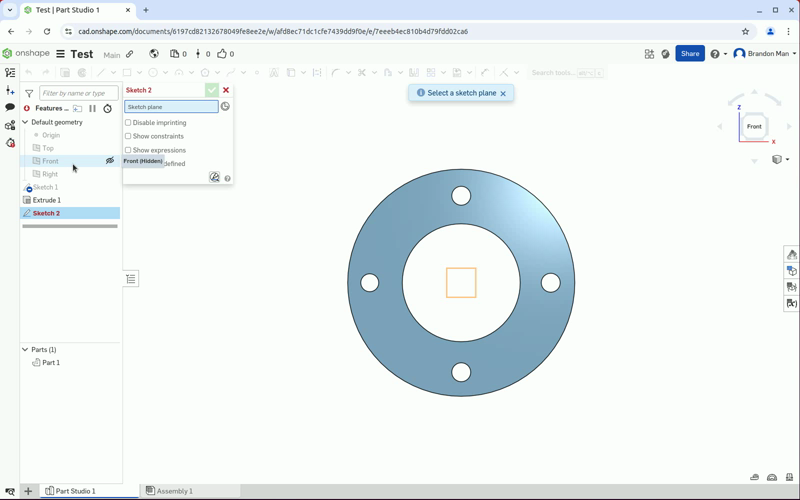
click(73, 163)
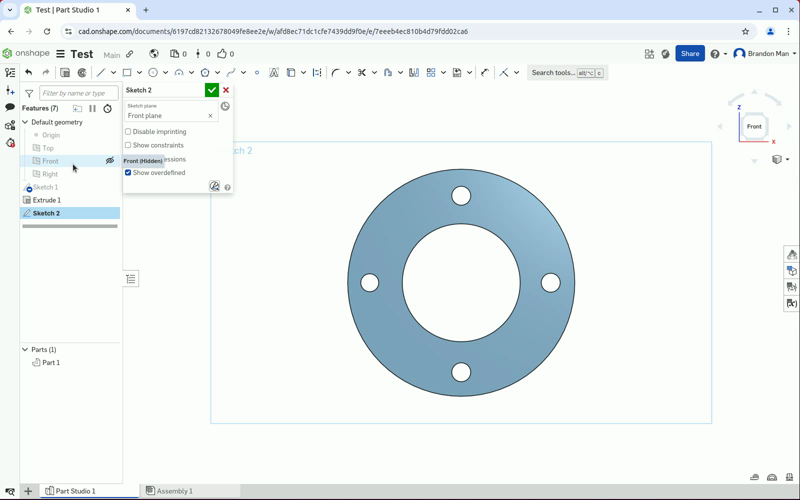
mouse_move(73, 352)
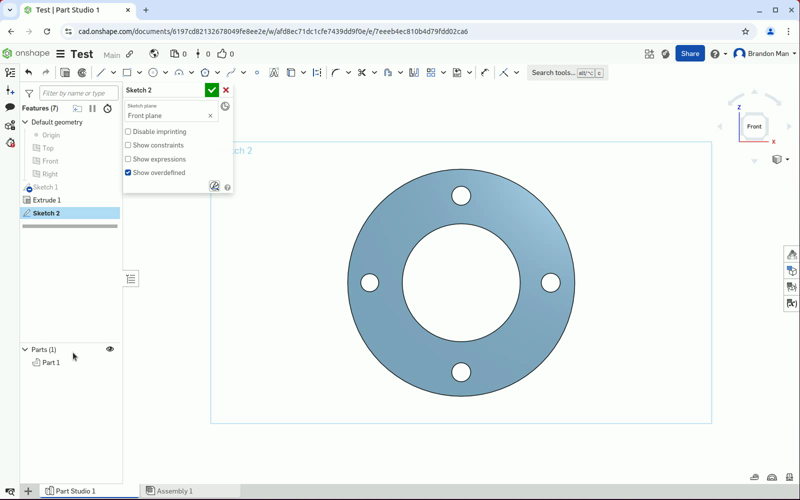
key(y)
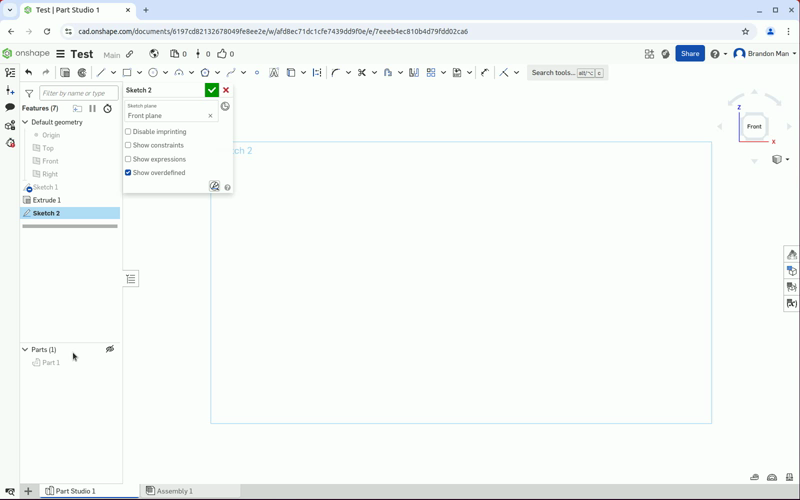
key(c)
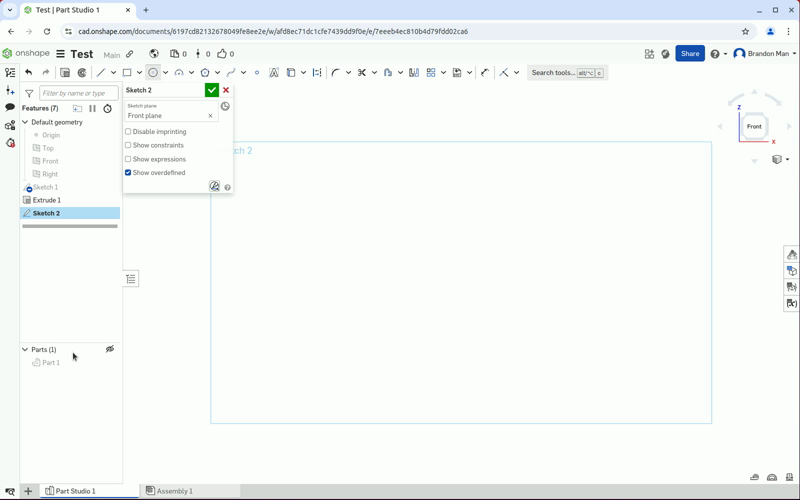
key_down(shift)
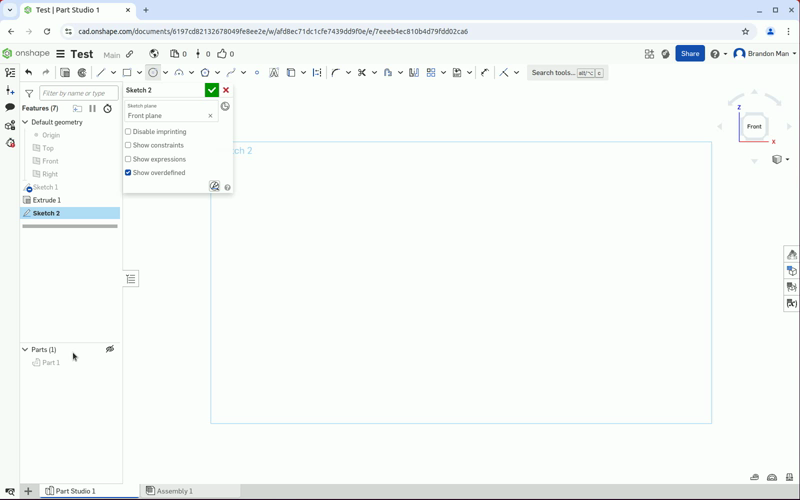
mouse_move(461, 282)
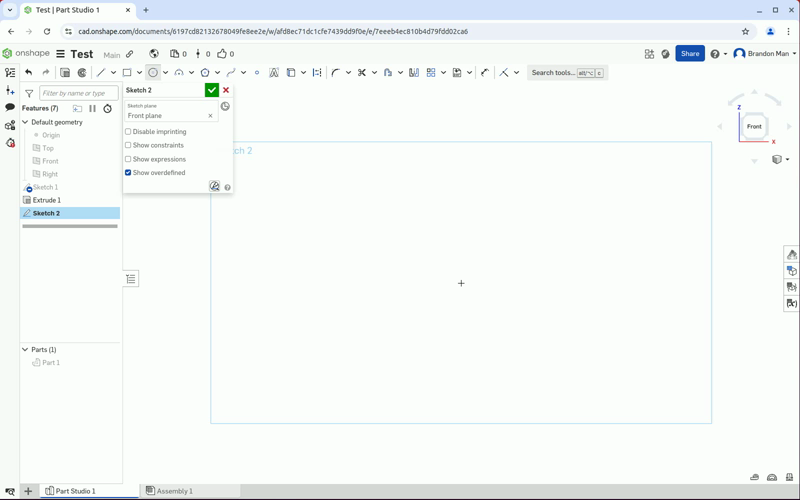
click(461, 282)
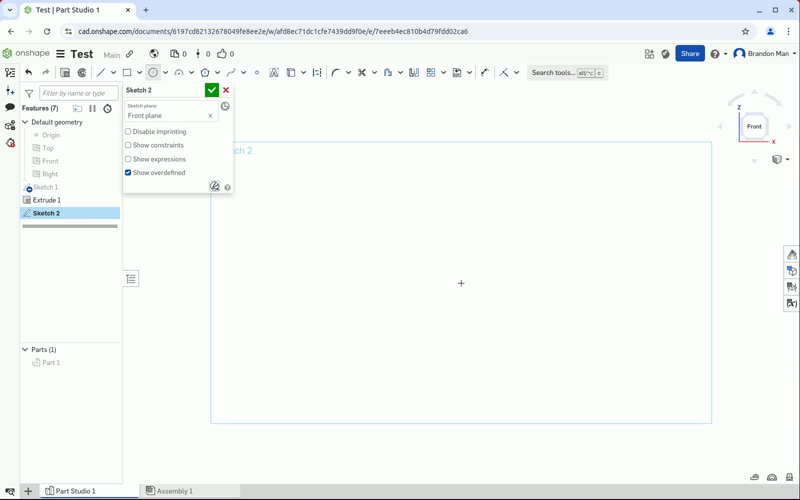
key_up(shift)
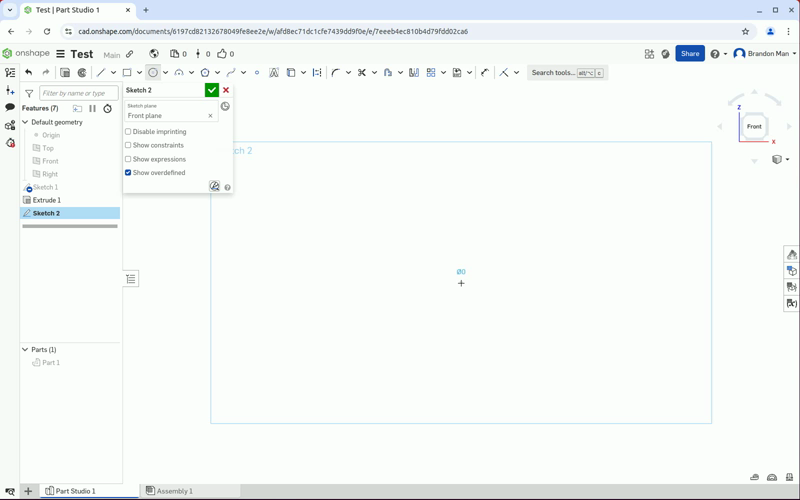
mouse_move(521, 282)
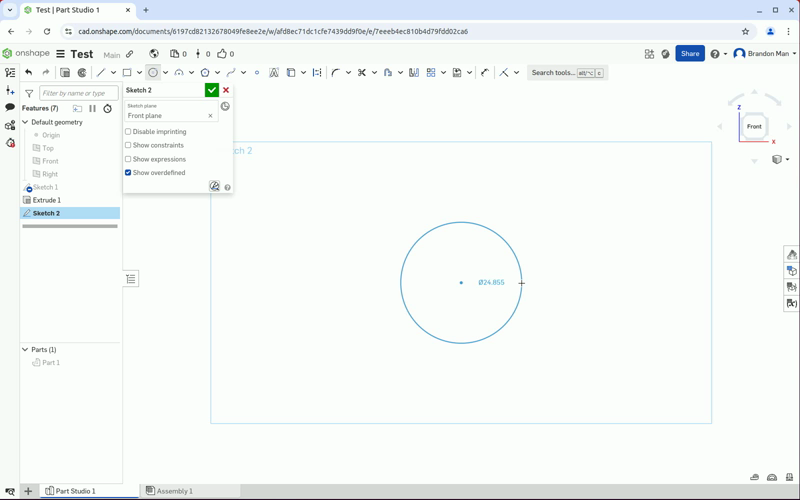
click(521, 282)
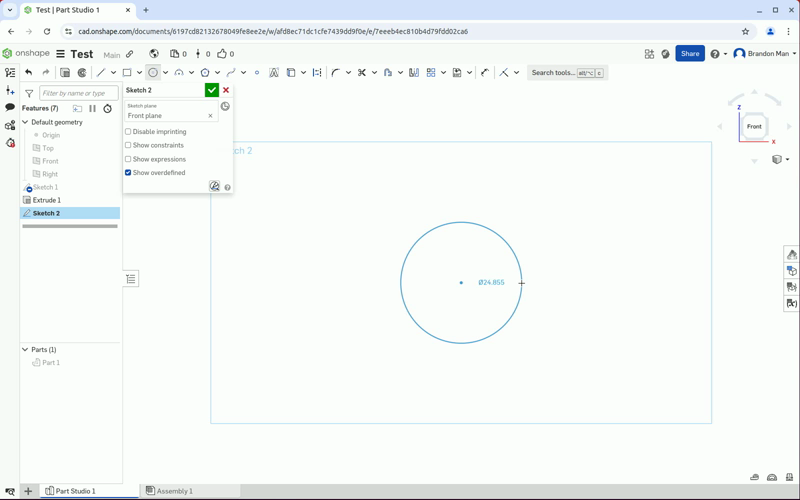
key(esc)
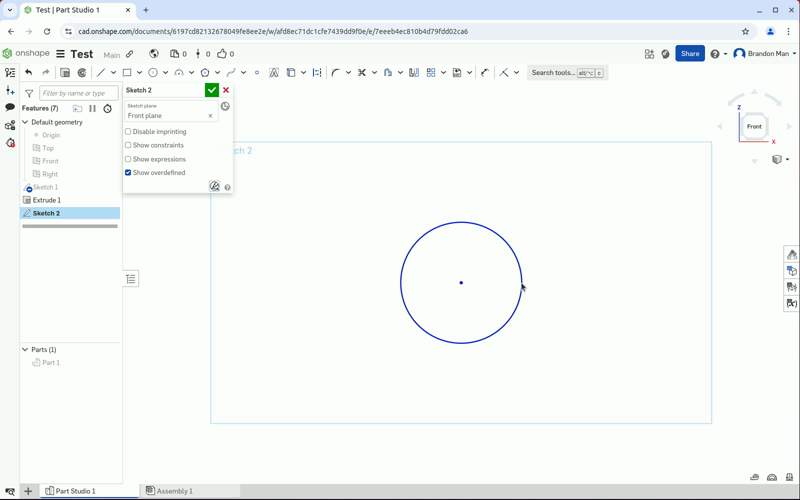
mouse_move(480, 319)
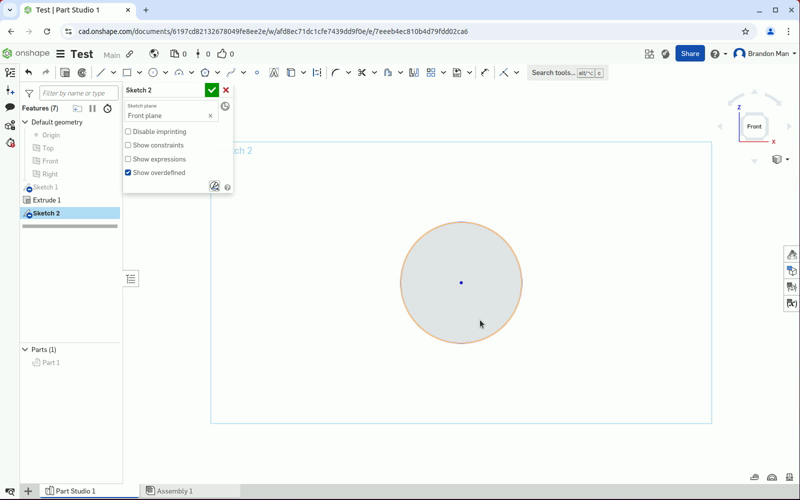
click(480, 319)
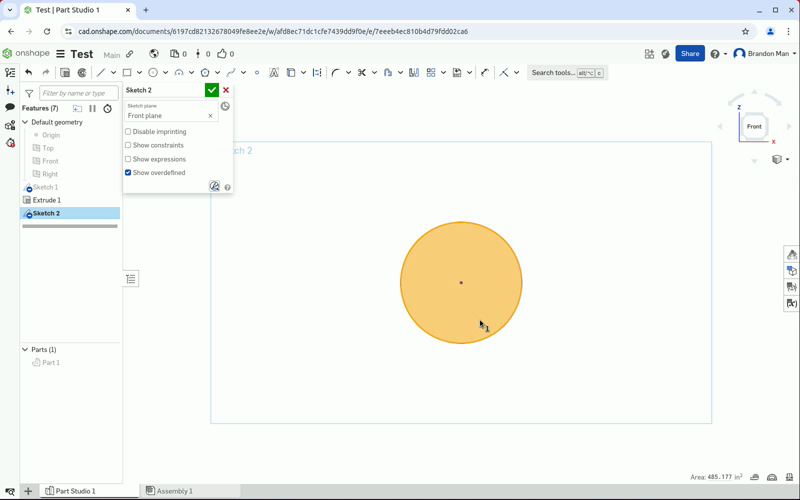
mouse_move(73, 352)
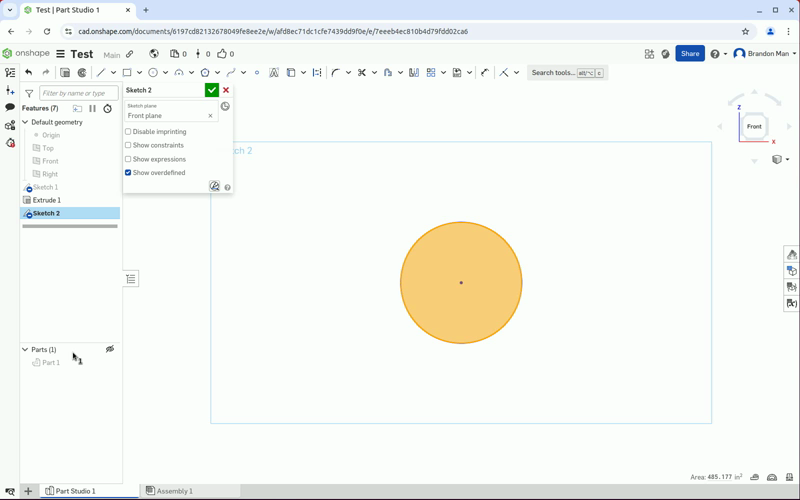
key(shift+y)
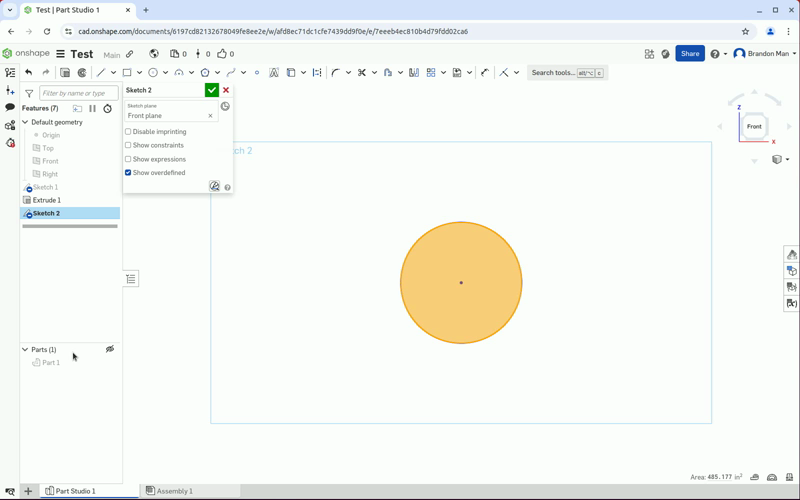
key(shift+e)
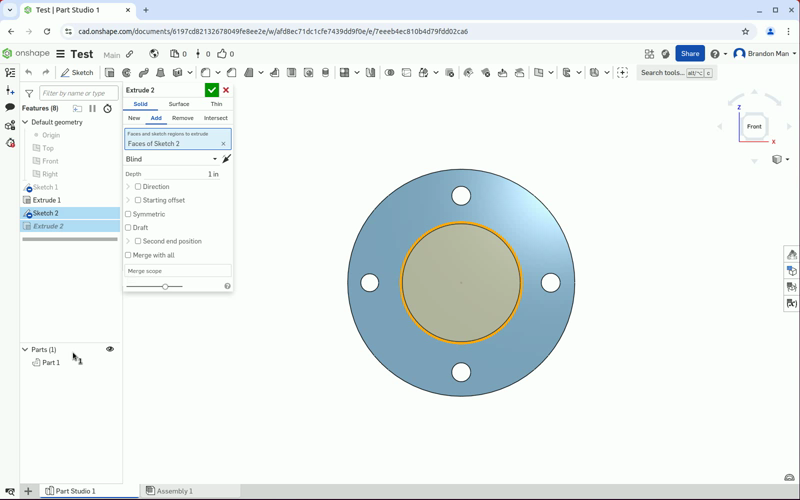
mouse_move(143, 106)
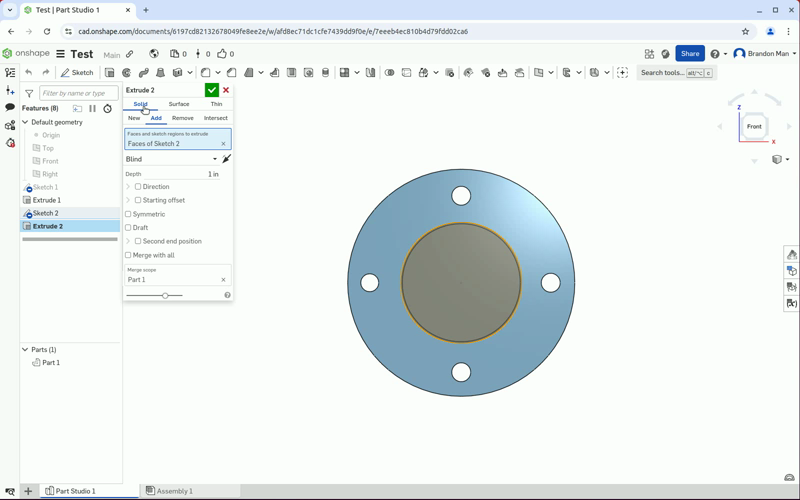
click(143, 106)
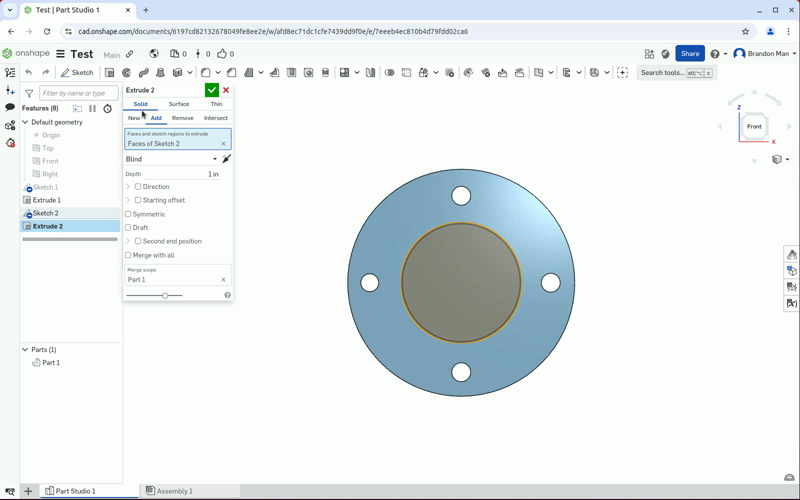
mouse_move(137, 120)
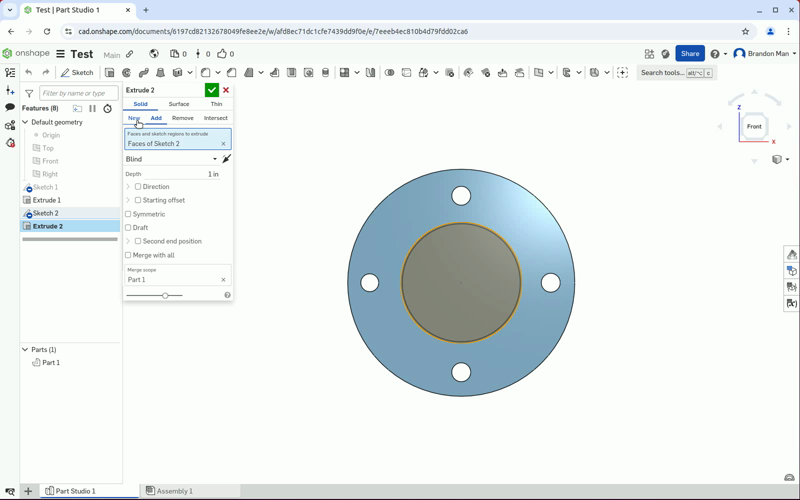
click(137, 120)
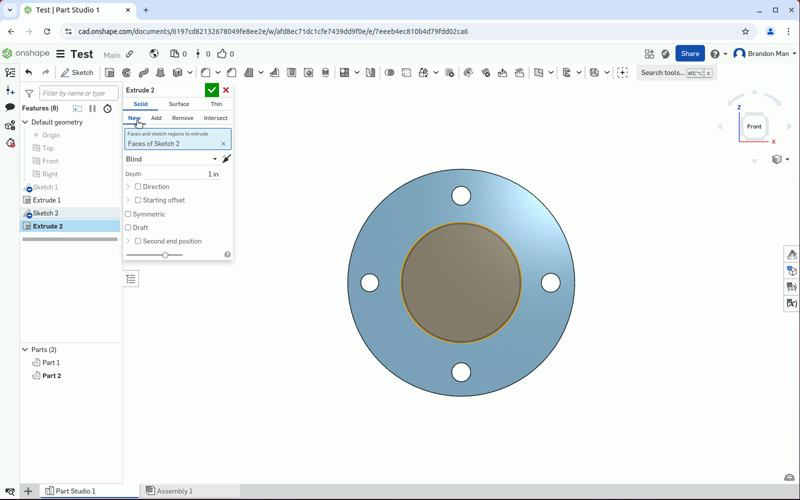
key(tab, 4)
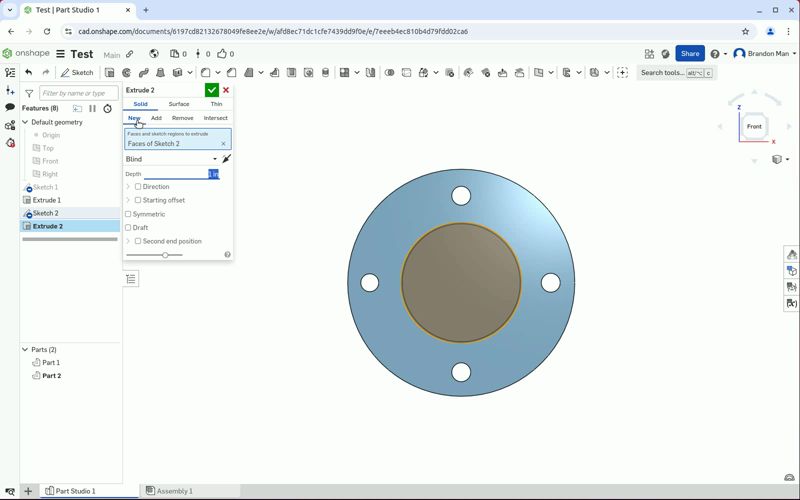
text(22.386)
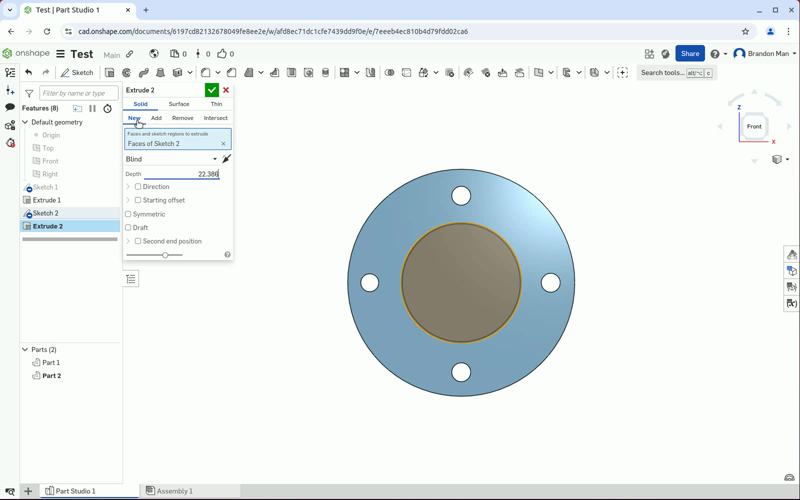
key(enter)
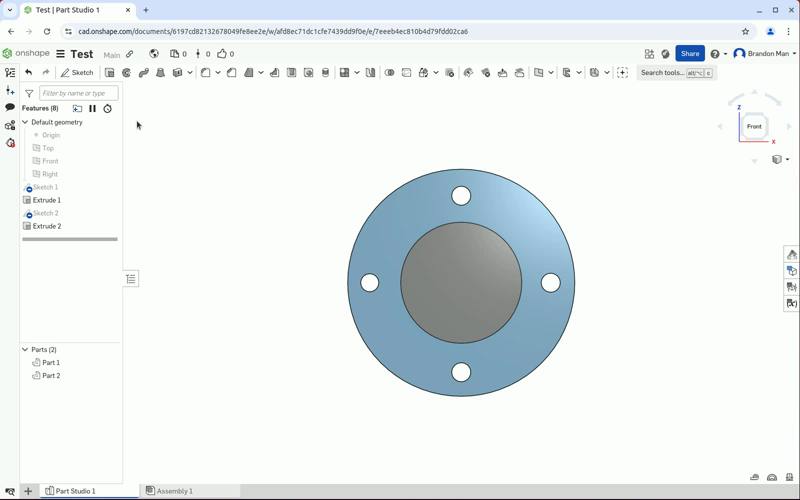
key(shift+h)
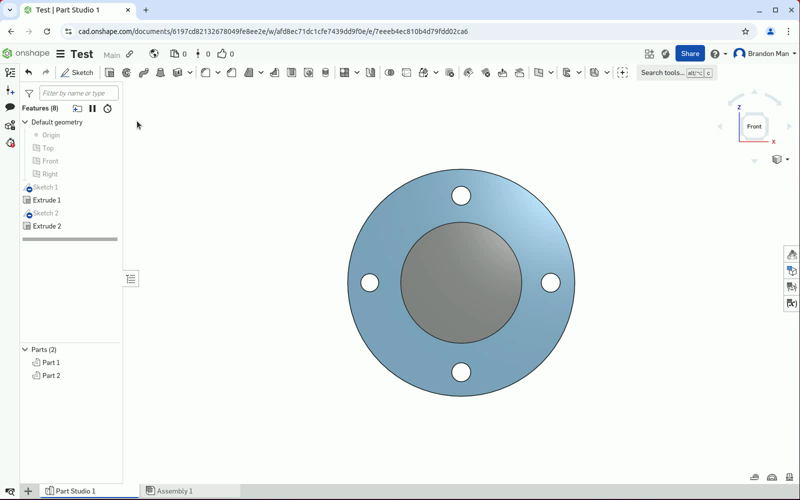
key(shift+h)
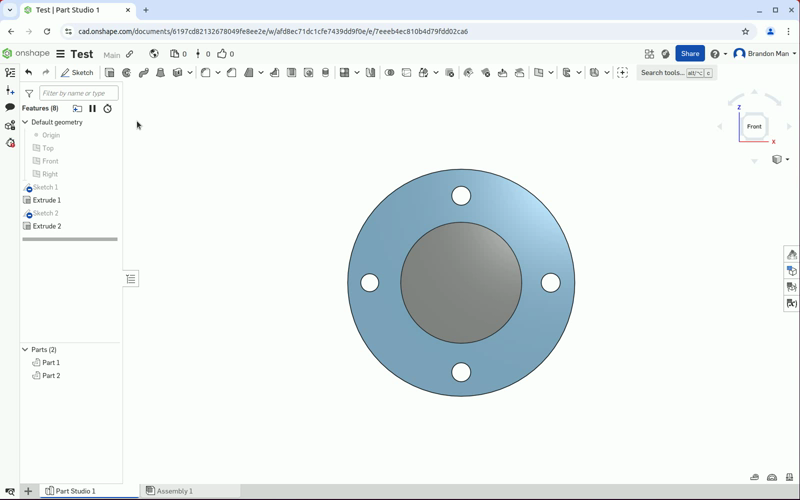
mouse_move(73, 189)
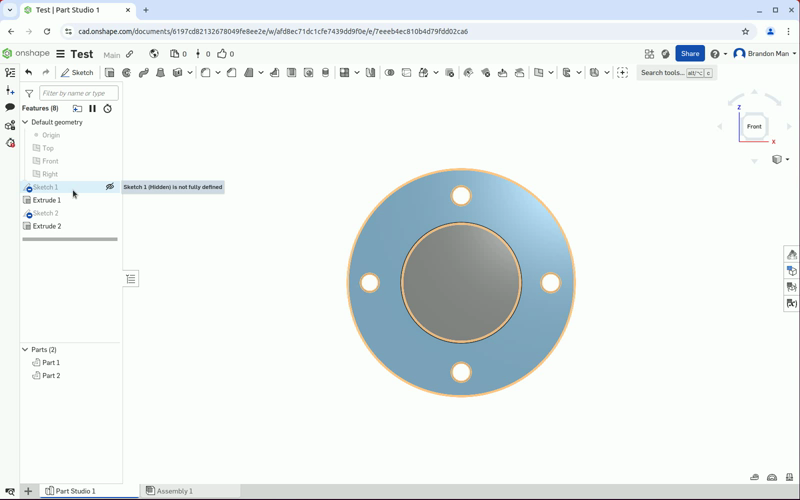
click(73, 189)
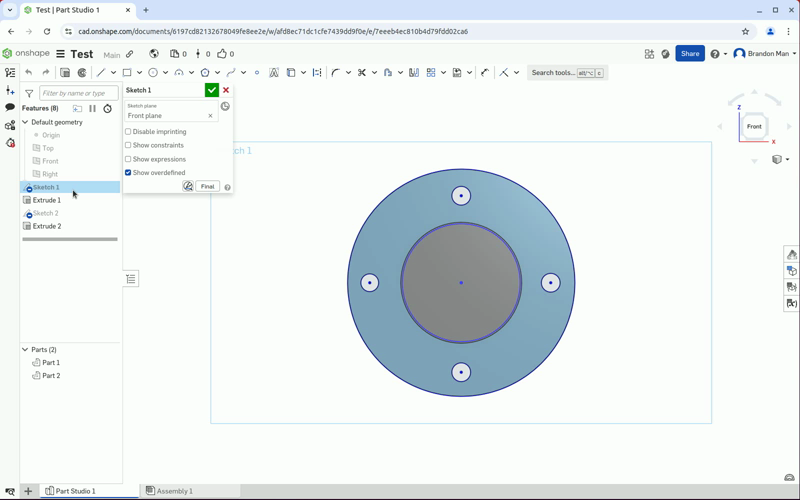
mouse_move(229, 92)
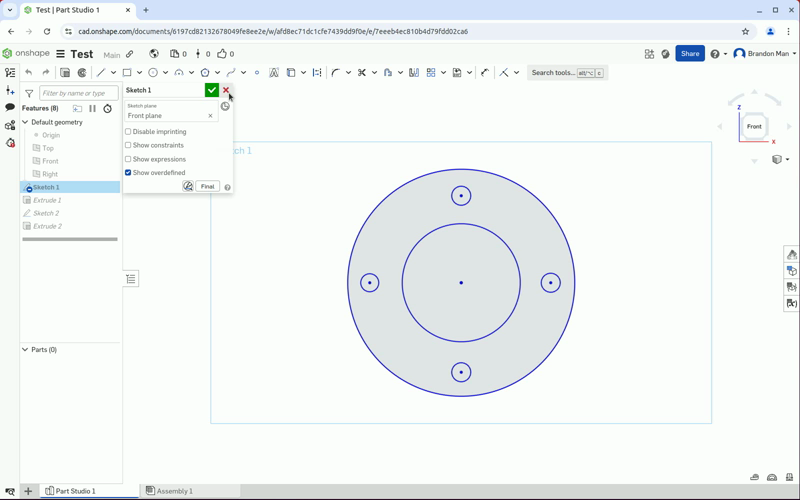
click(229, 92)
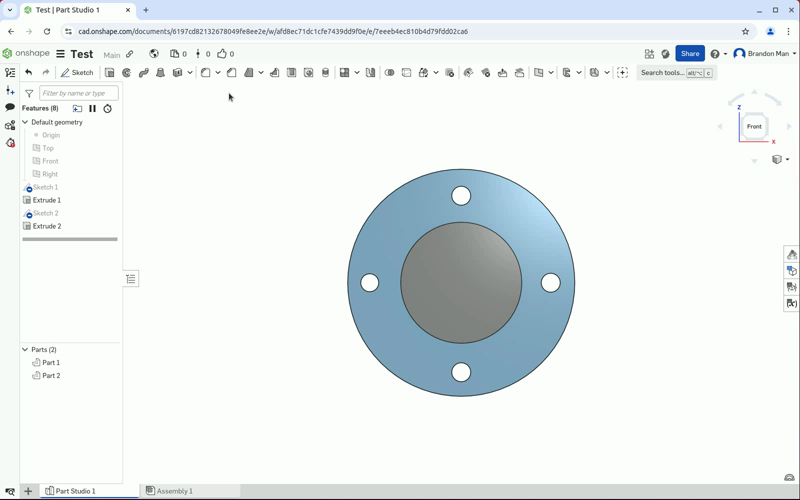
mouse_move(541, 75)
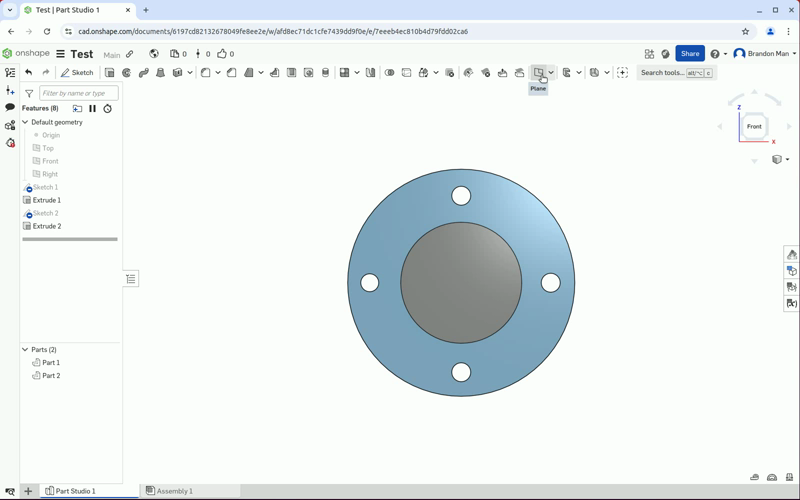
click(541, 75)
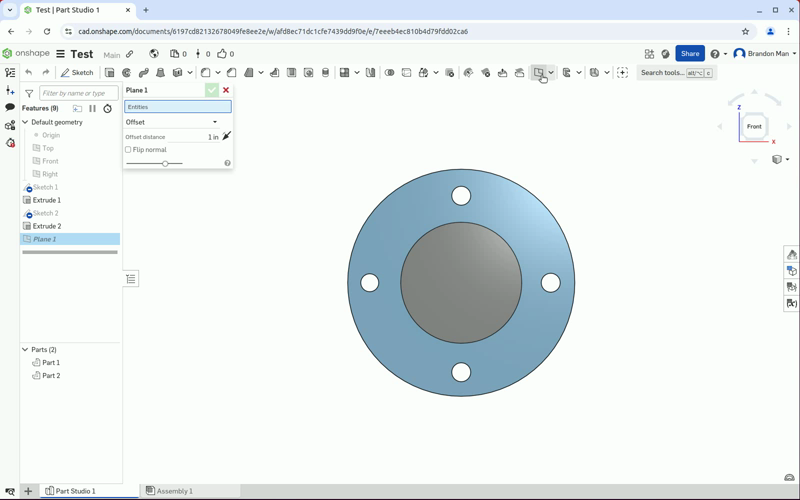
mouse_move(73, 163)
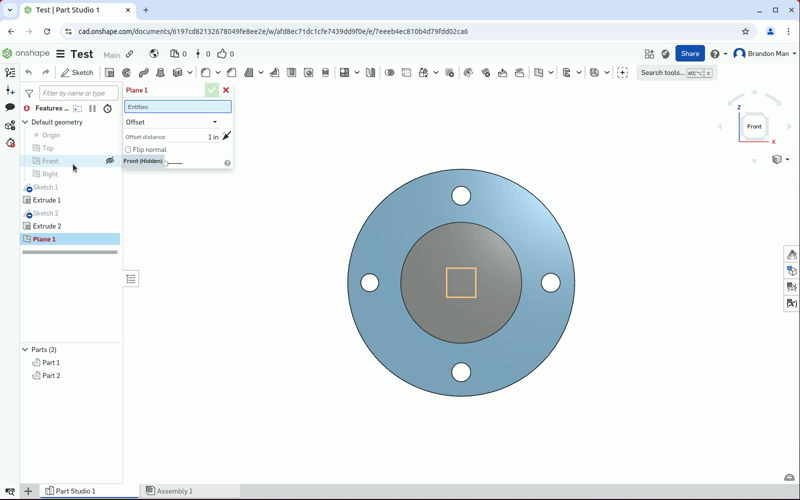
click(73, 163)
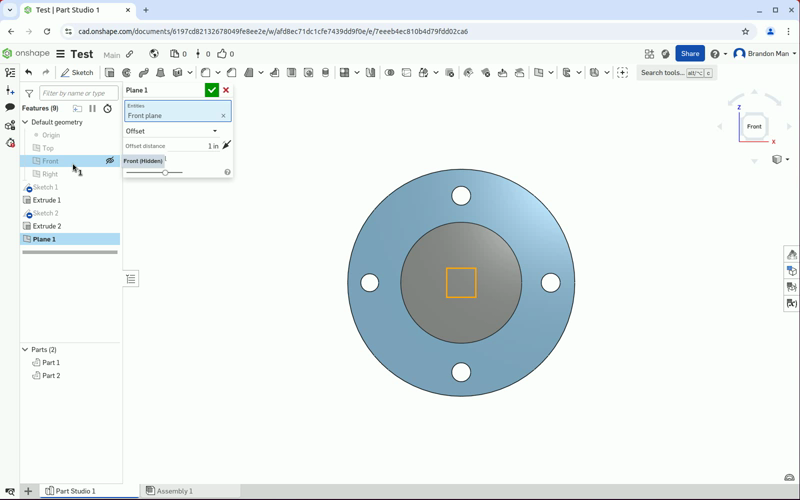
key(tab, 2)
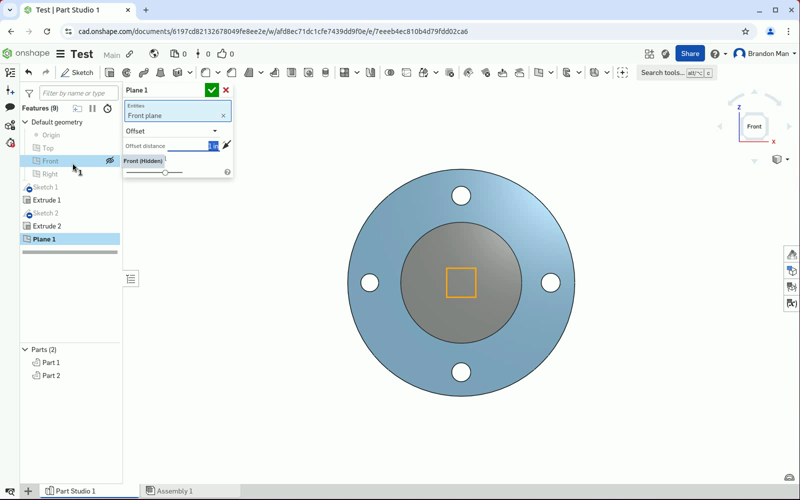
text(22.4)
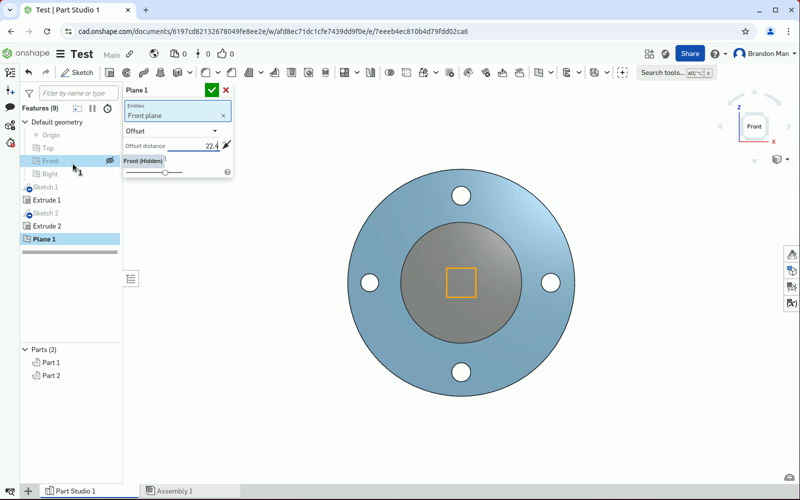
key(enter, 2)
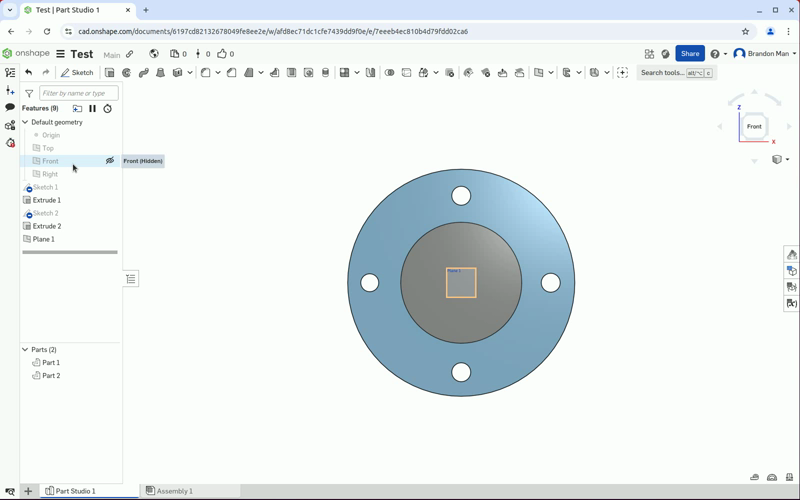
key(shift+s)
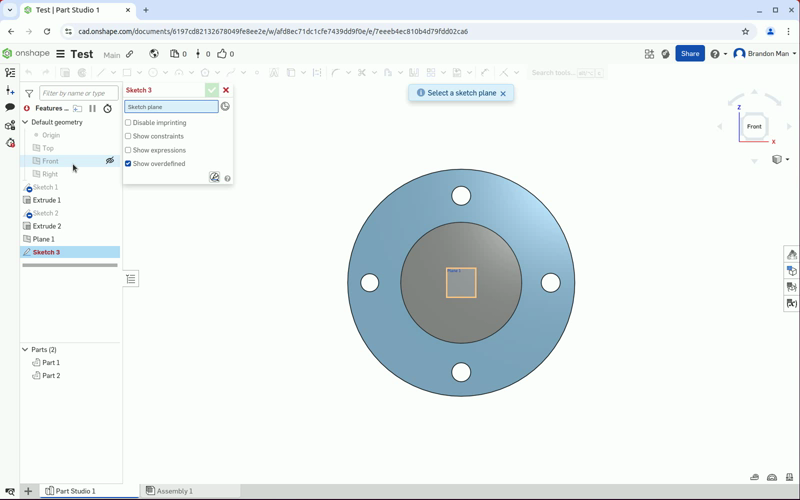
mouse_move(73, 241)
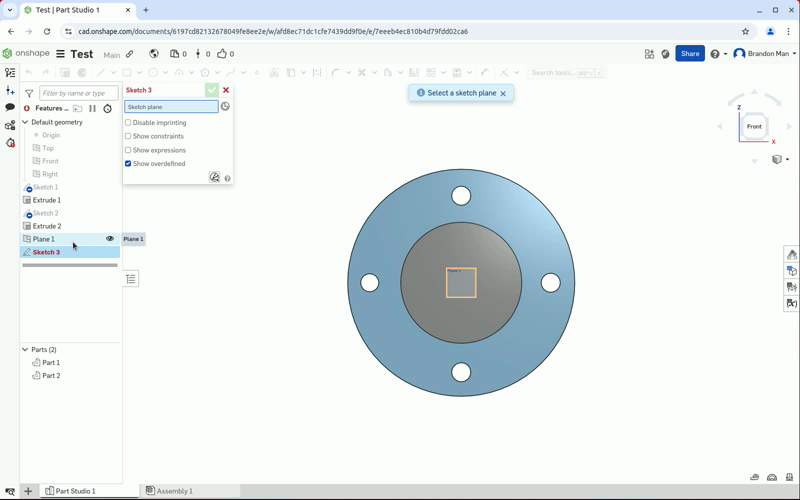
click(73, 241)
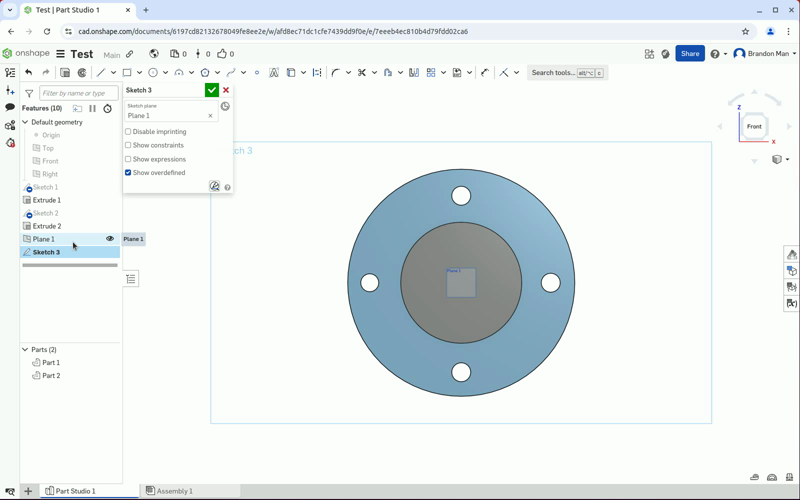
mouse_move(73, 352)
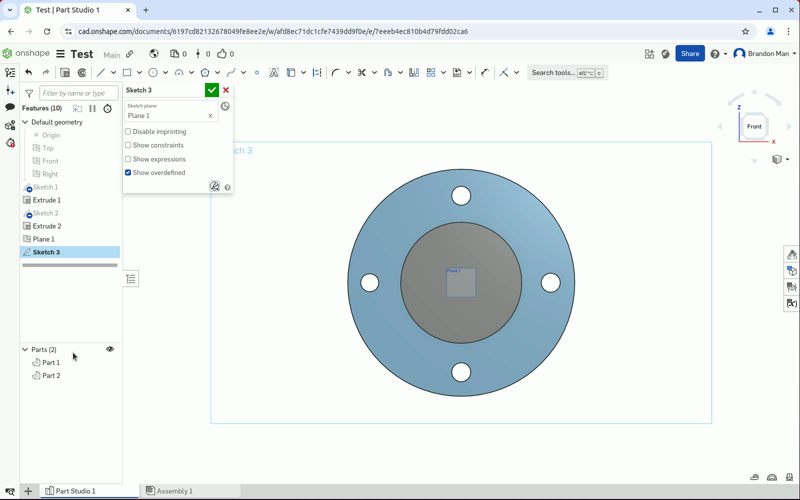
key(y)
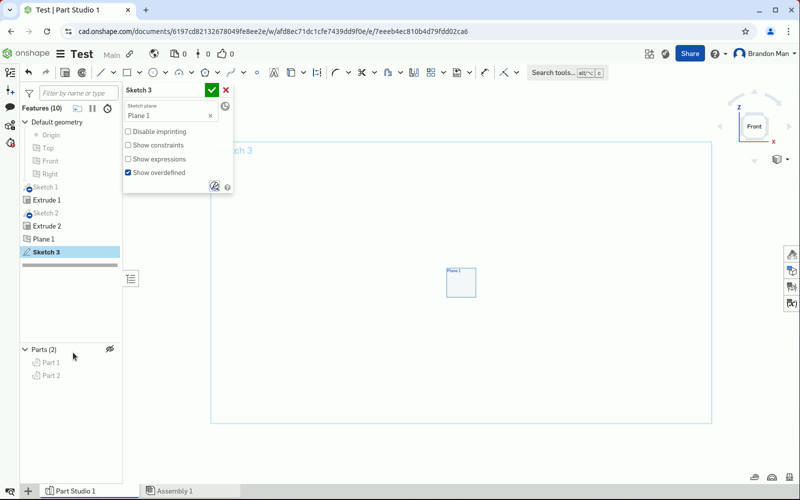
key(c)
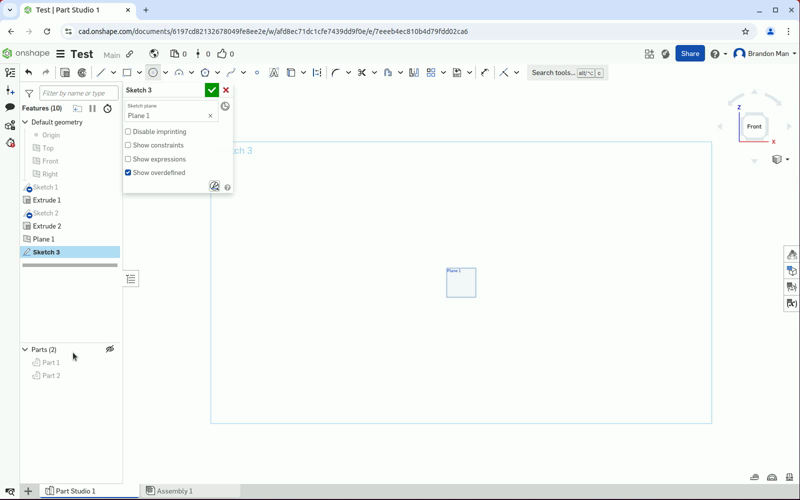
key_down(shift)
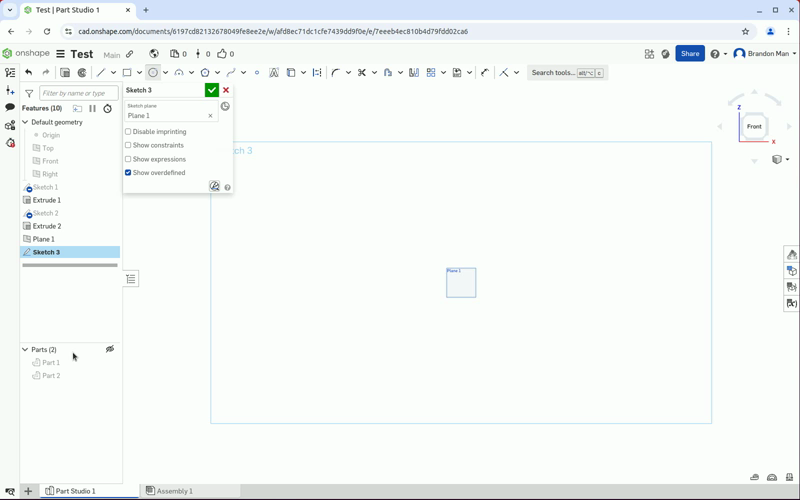
mouse_move(461, 282)
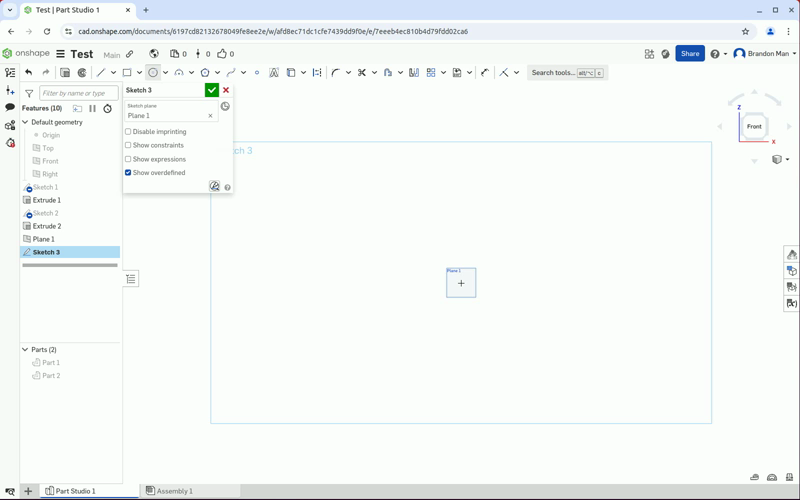
click(461, 282)
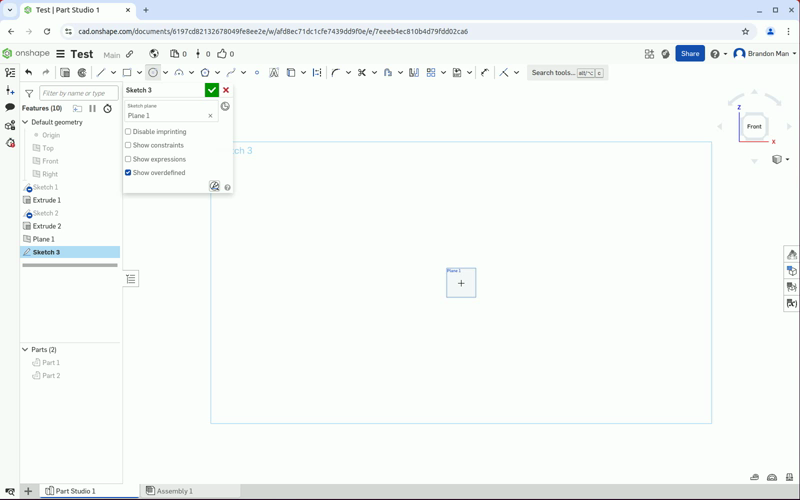
key_up(shift)
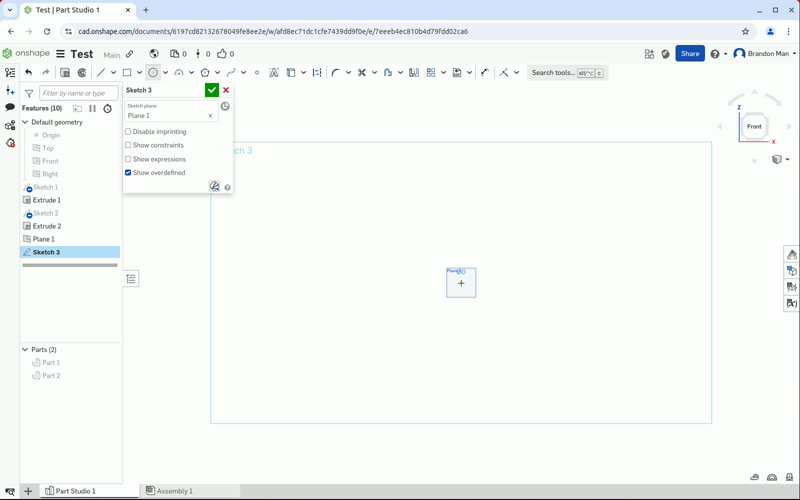
mouse_move(495, 282)
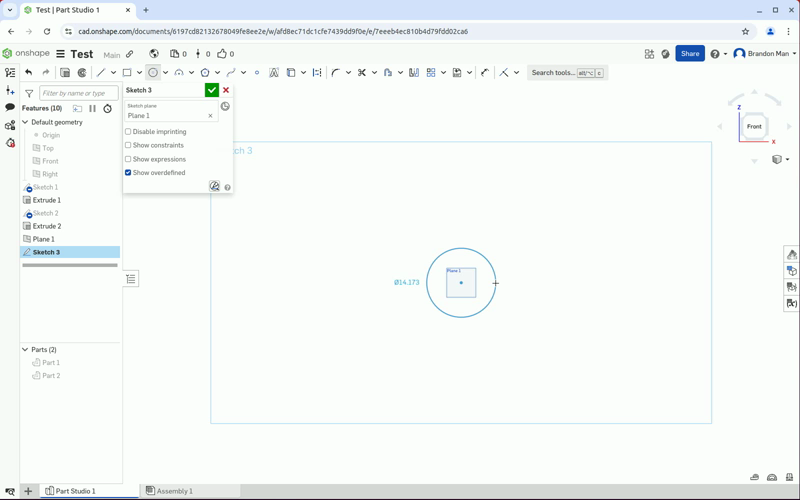
click(495, 282)
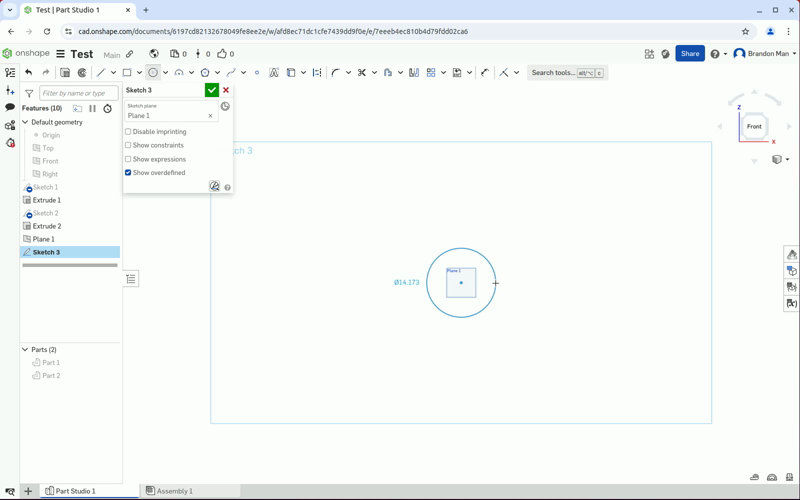
key(esc)
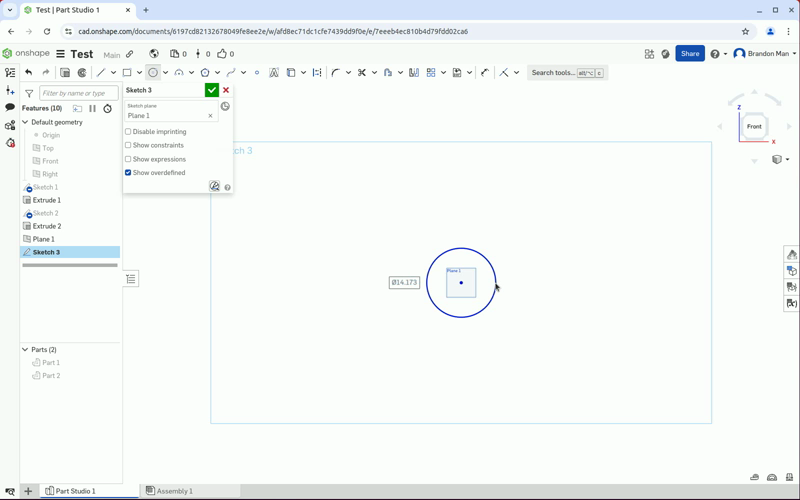
mouse_move(464, 308)
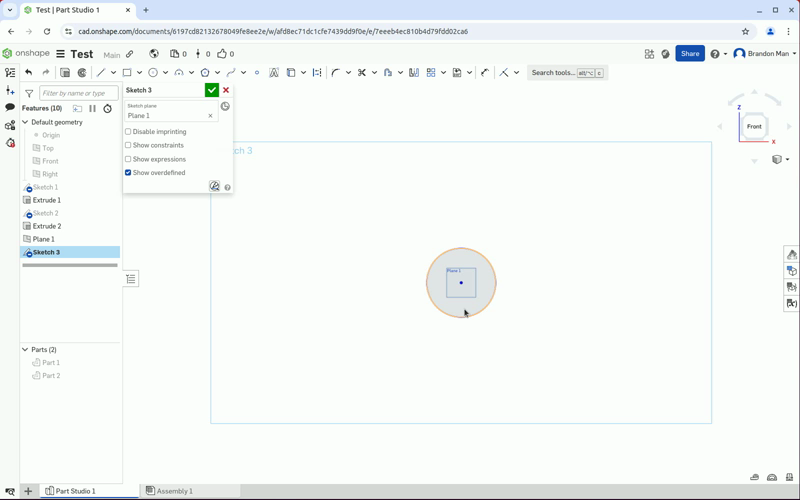
click(464, 308)
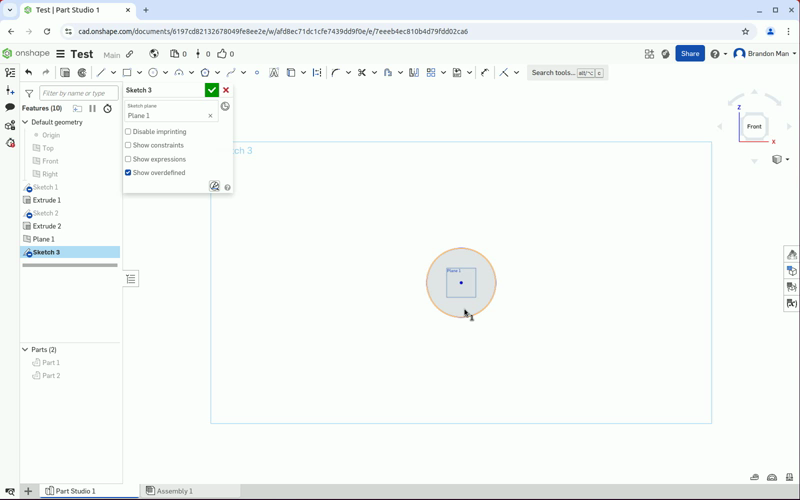
mouse_move(73, 352)
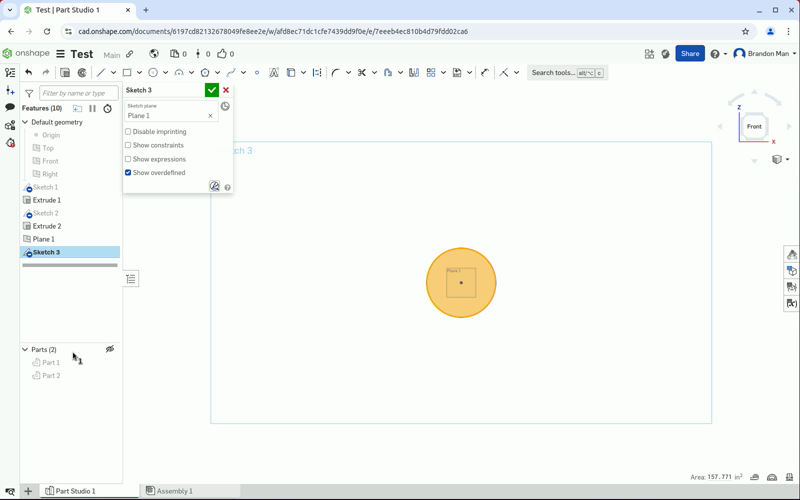
key(shift+y)
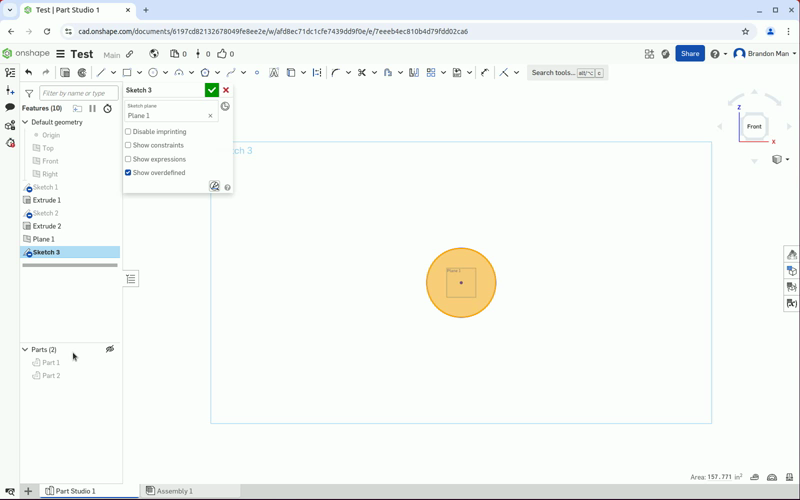
key(shift+e)
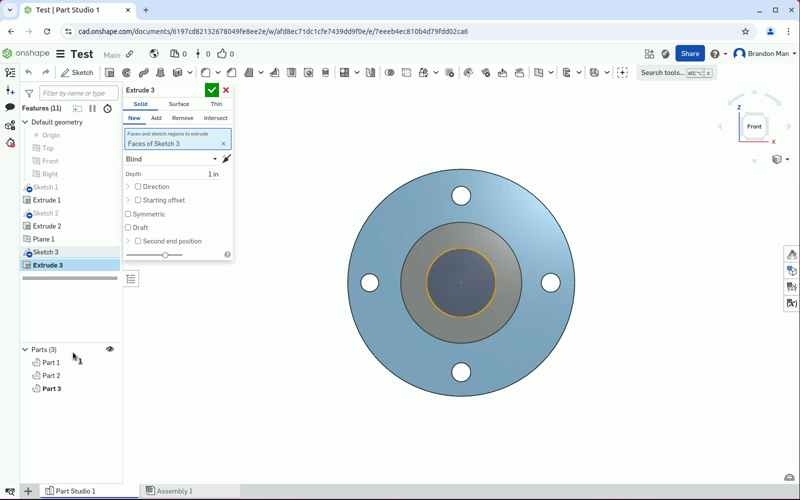
mouse_move(143, 106)
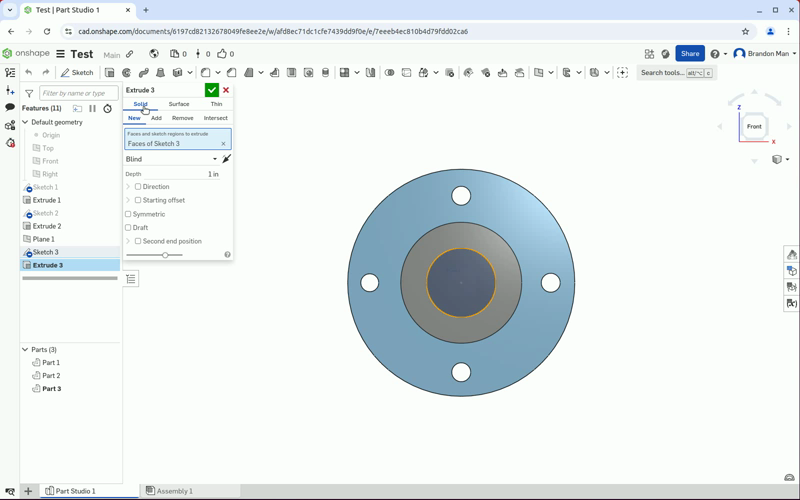
click(143, 106)
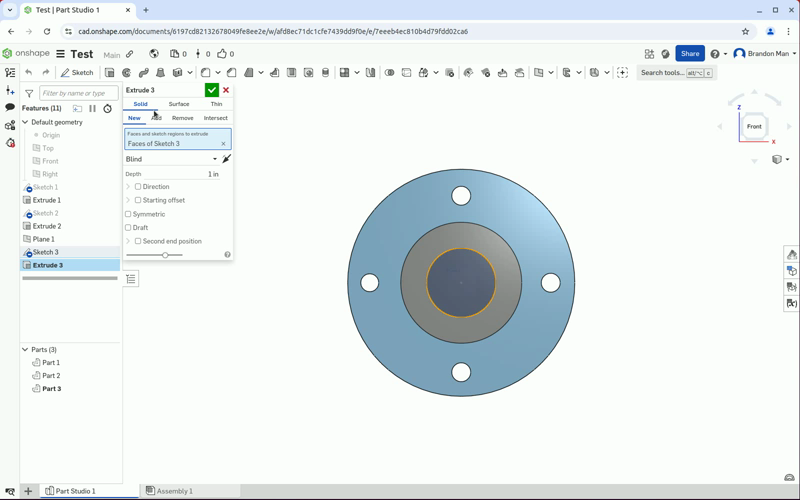
mouse_move(186, 120)
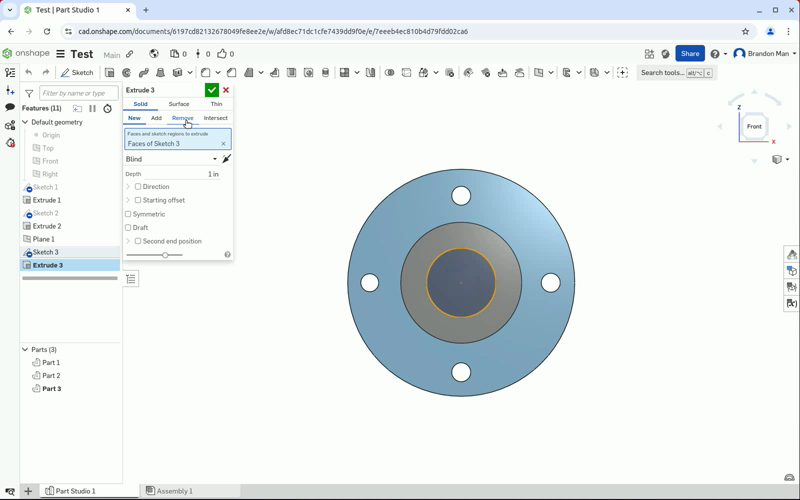
click(186, 120)
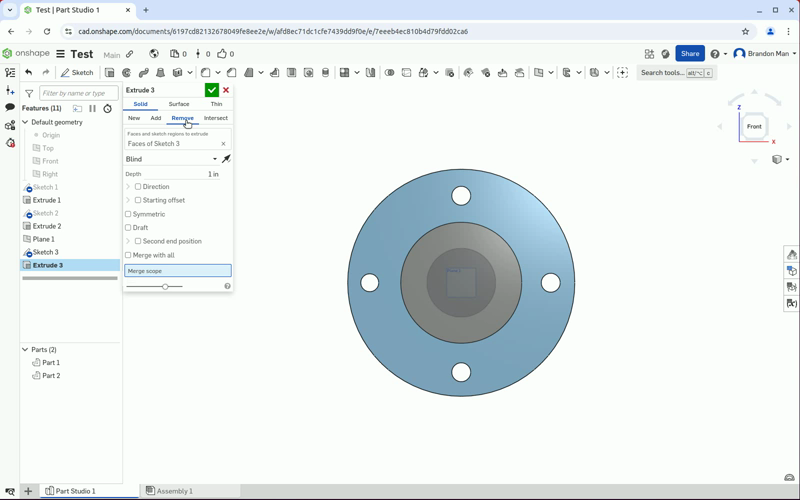
key(tab, 4)
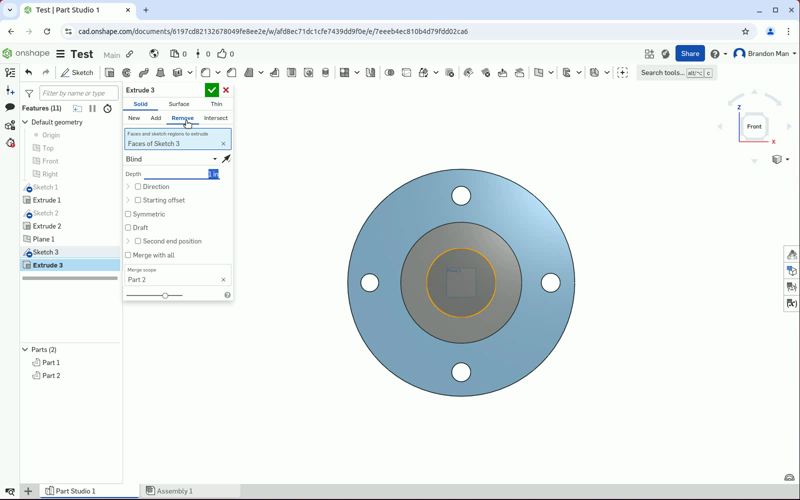
text(21.183)
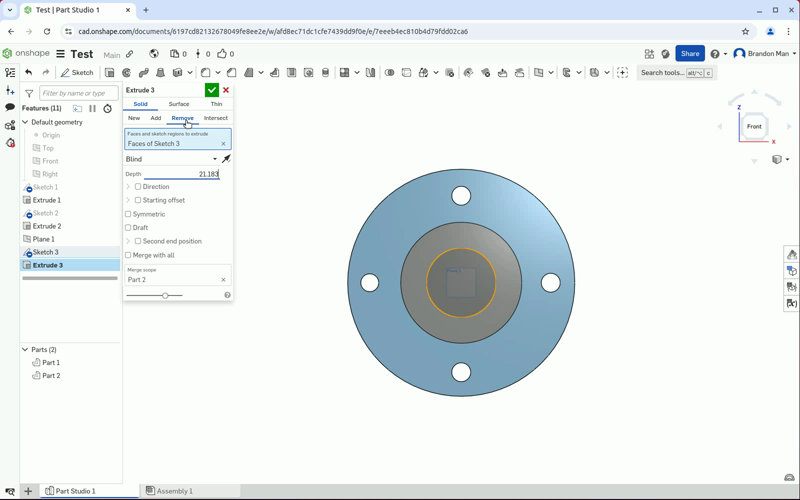
key(tab, 6)
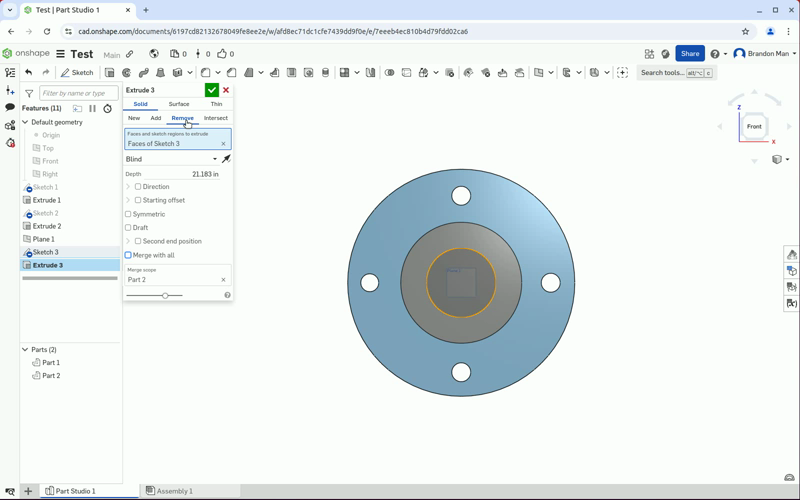
key(space)
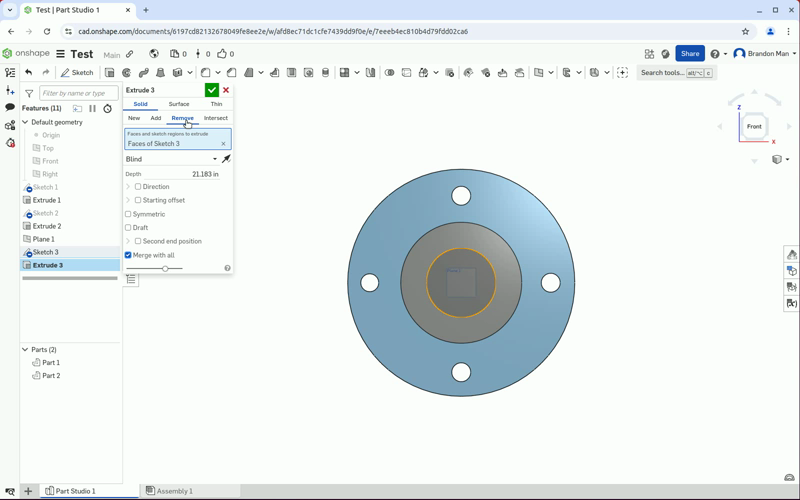
key(enter)
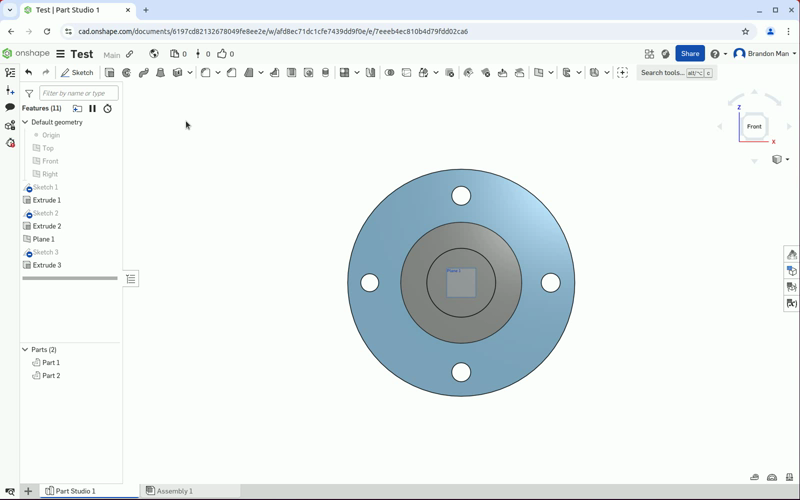
key(shift+h)
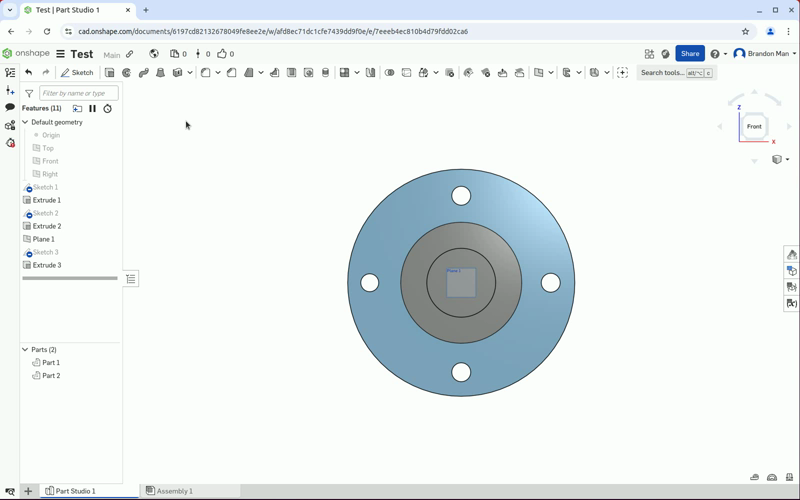
key(shift+h)
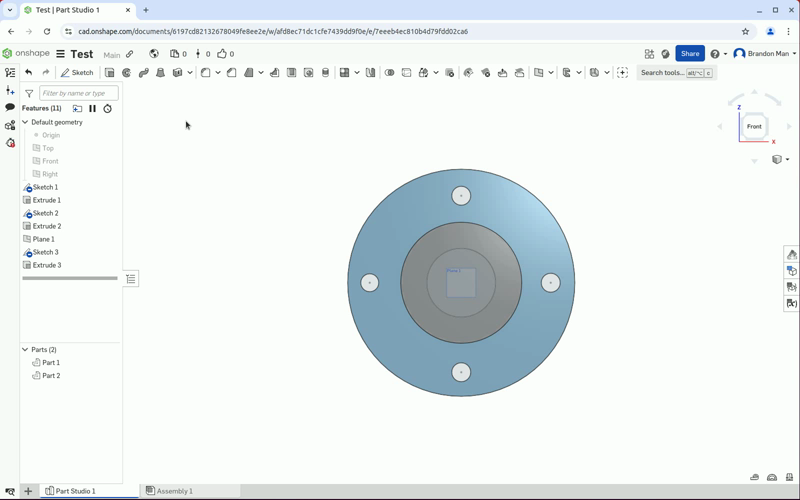
key(shift+7)
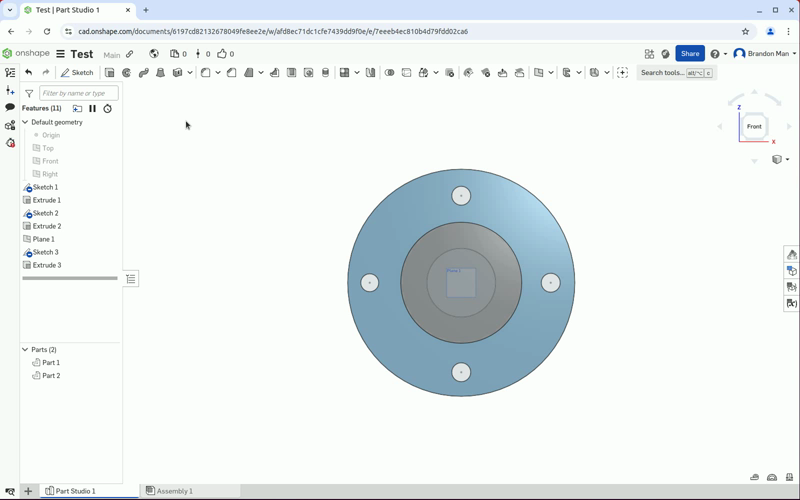
key(left, 2)
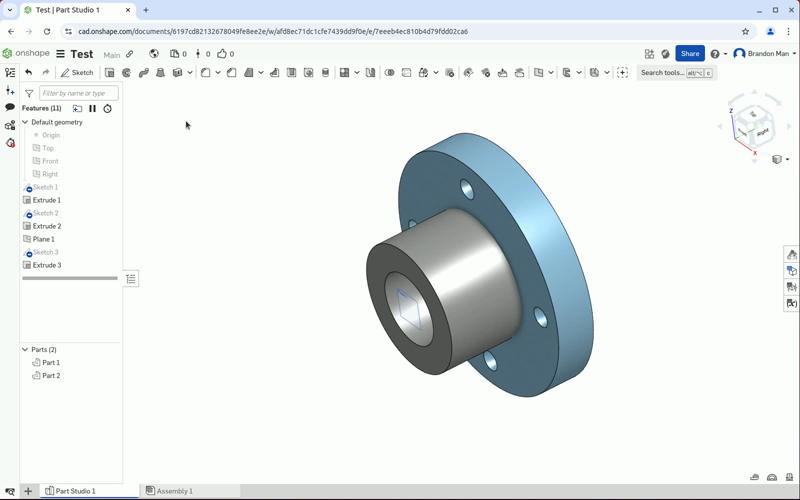
key(down, 2)
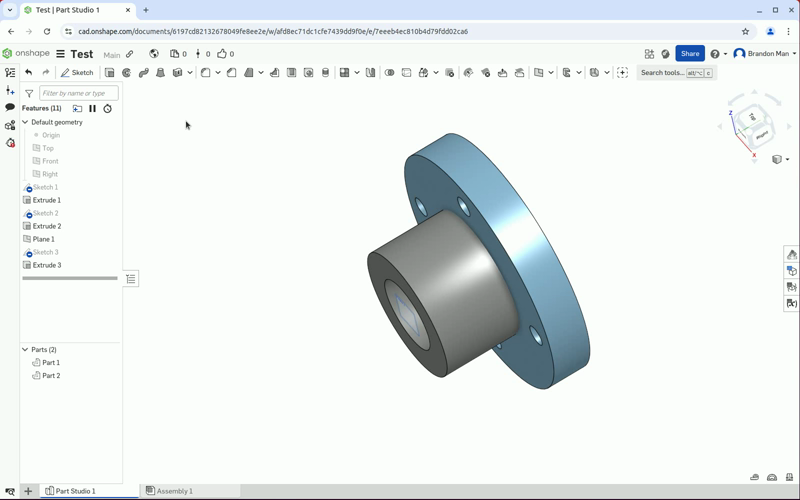
key(up, 2)
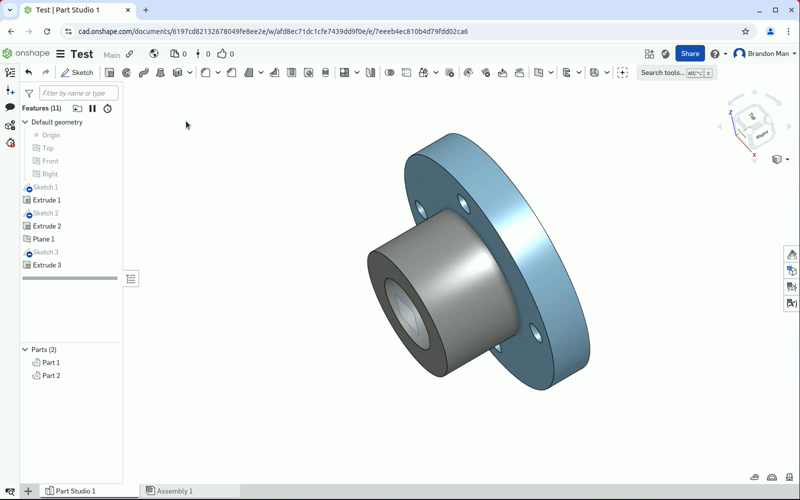
key(right, 2)
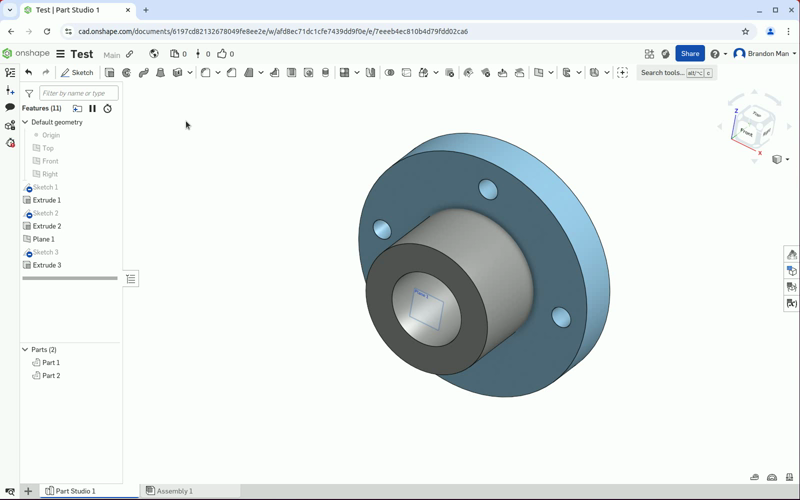
mouse_move(73, 189)
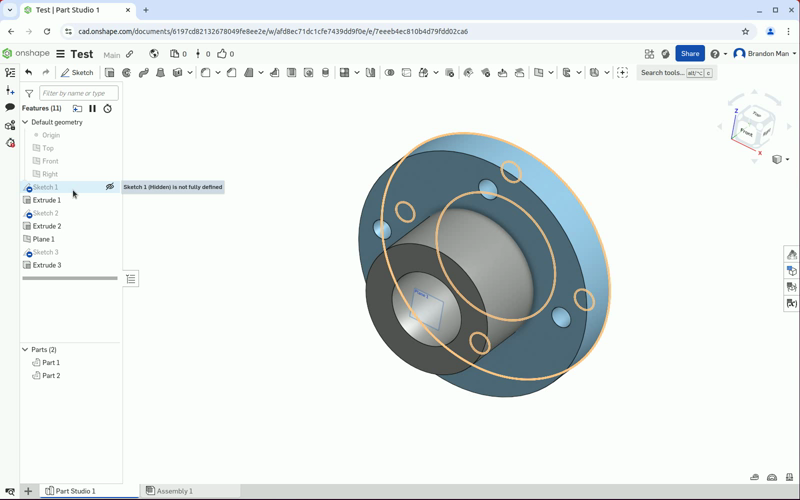
click(73, 189)